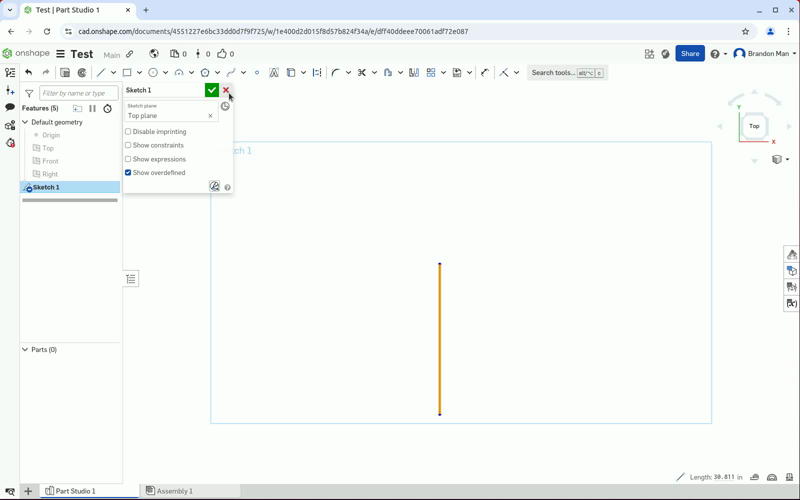
key(shift+h)
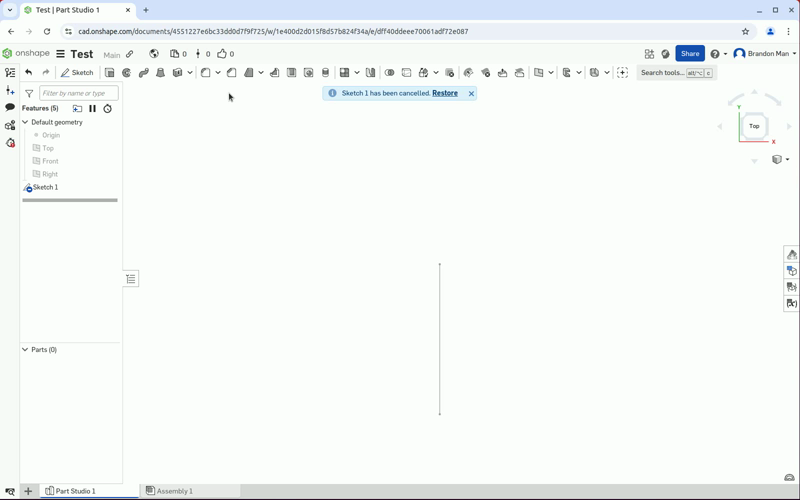
mouse_move(73, 352)
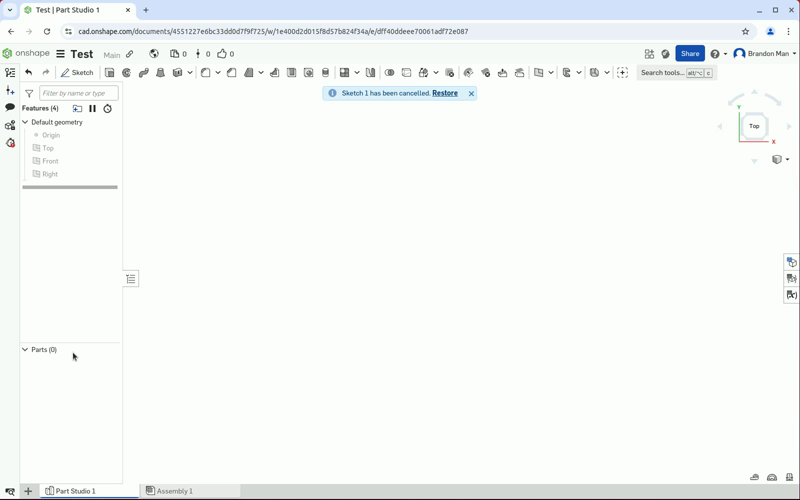
key(y)
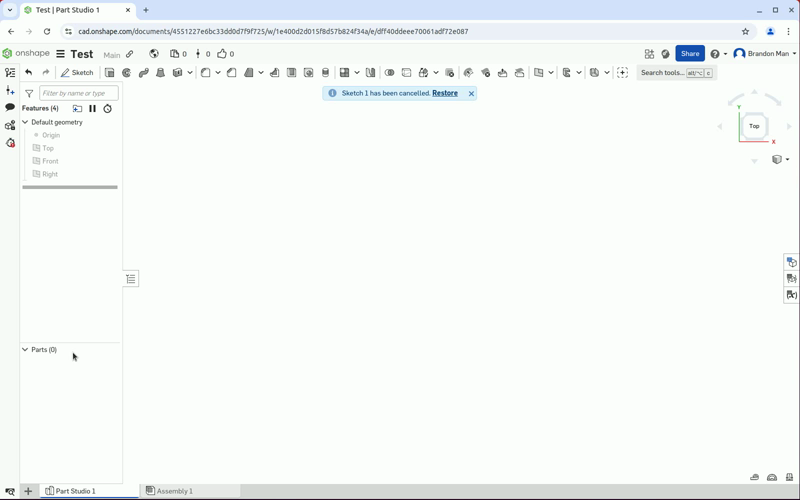
key(shift+p)
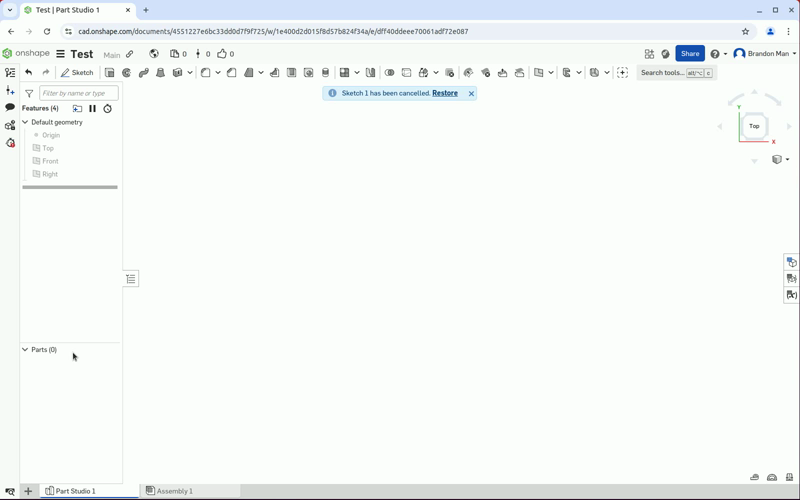
key(space)
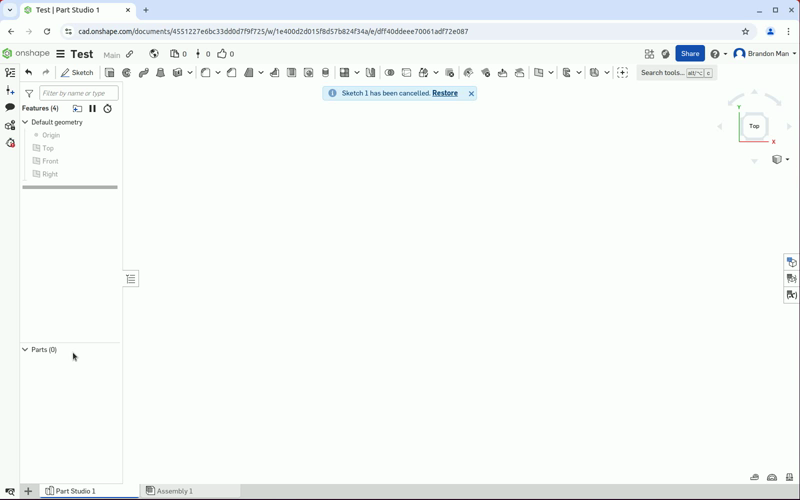
key_down(shift)
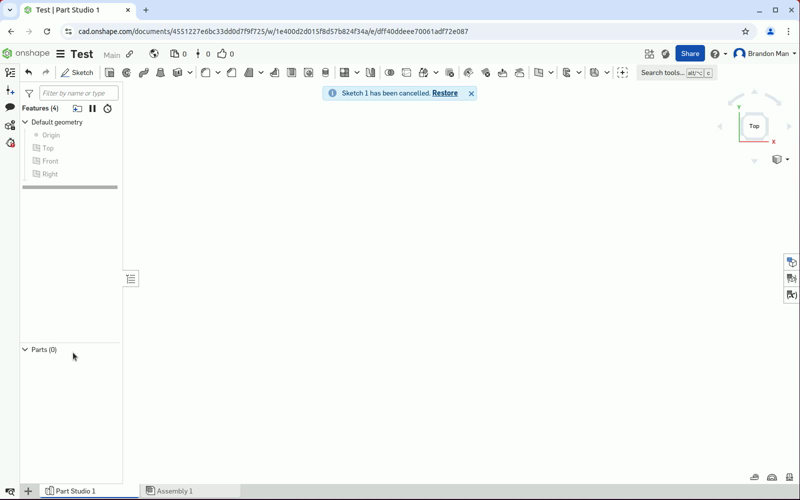
key(up)
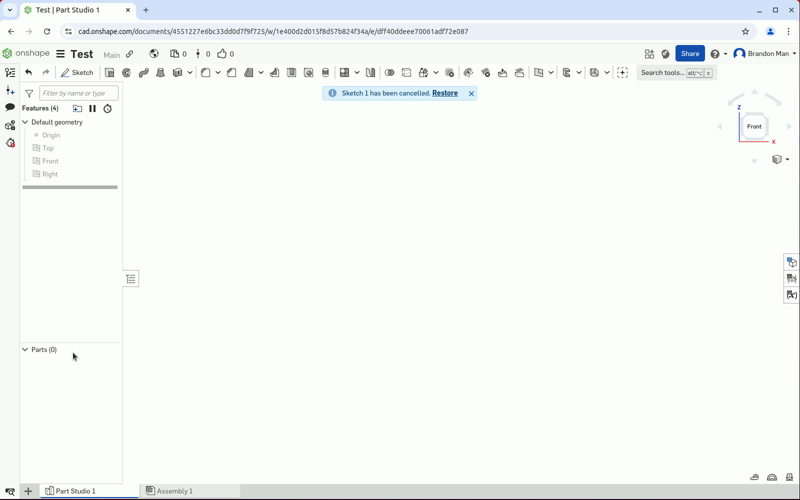
key_up(shift)
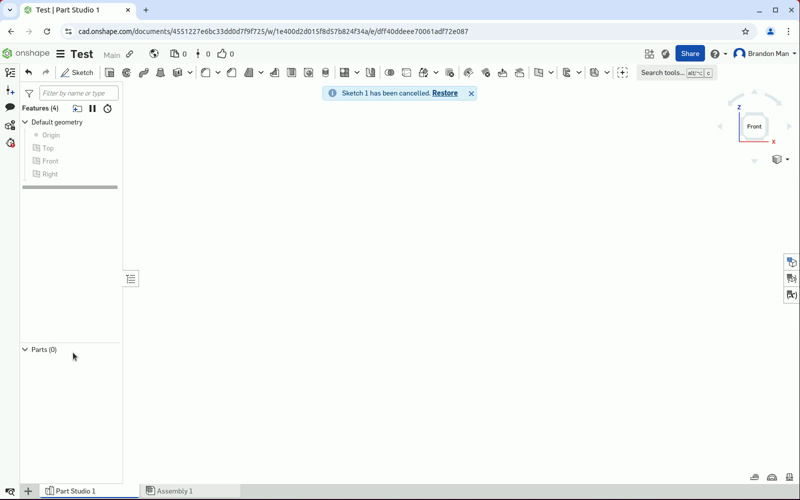
mouse_move(73, 352)
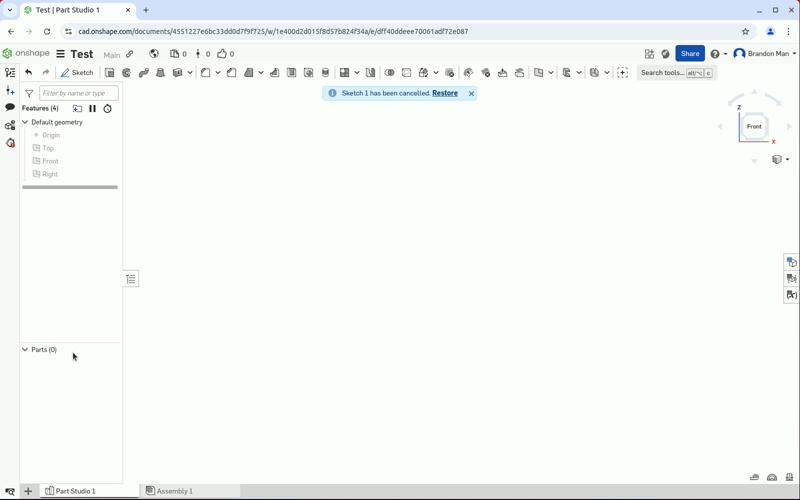
key(shift+y)
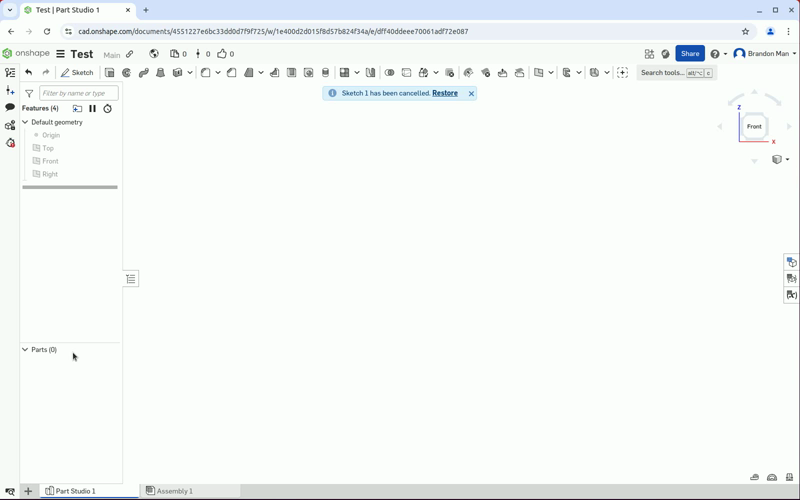
key(shift+s)
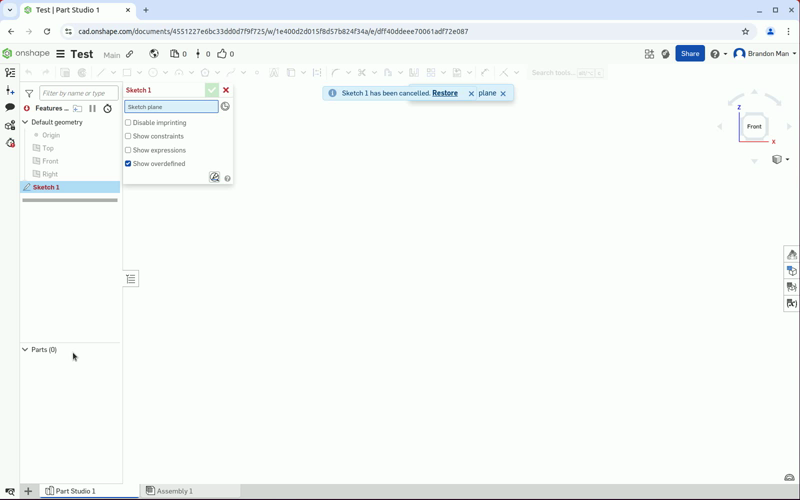
mouse_move(73, 163)
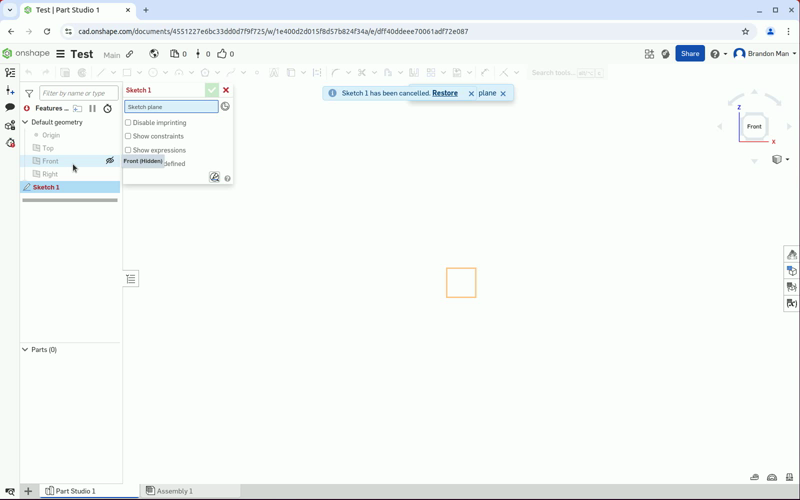
click(73, 163)
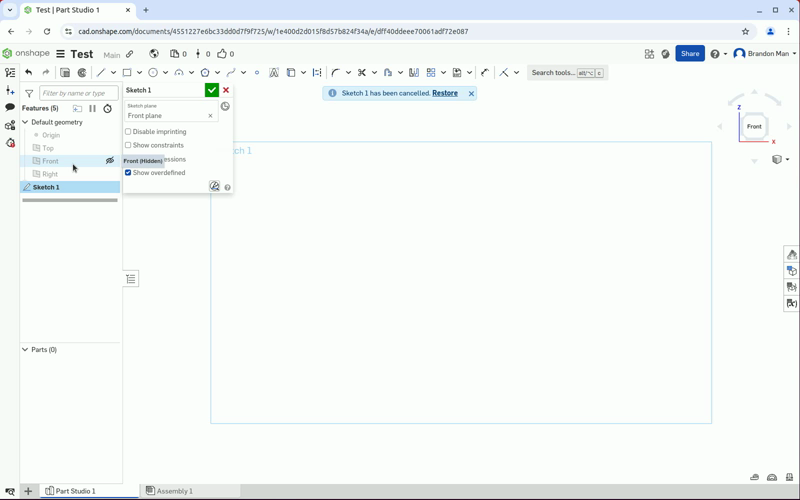
mouse_move(73, 352)
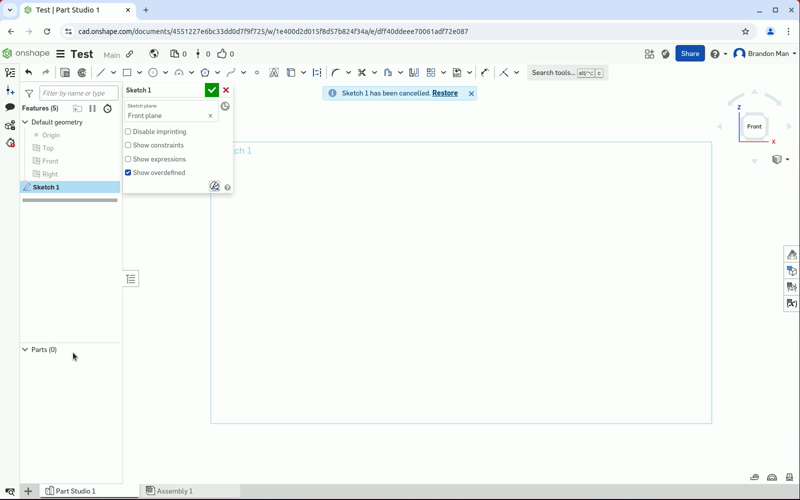
key(y)
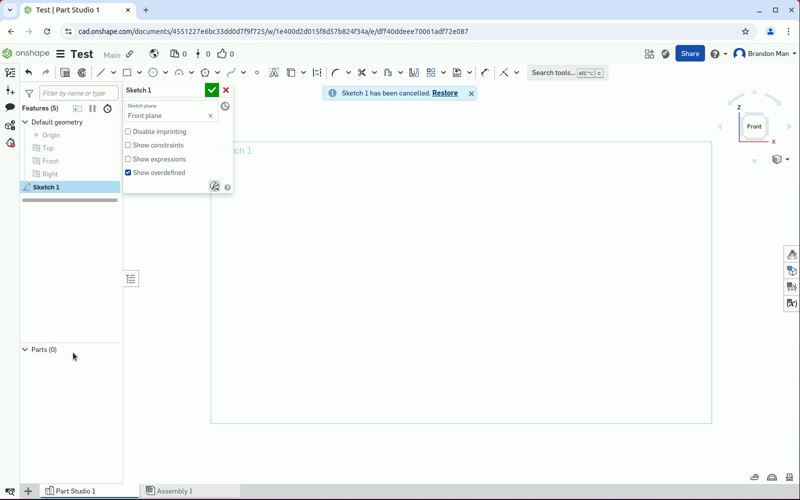
key(c)
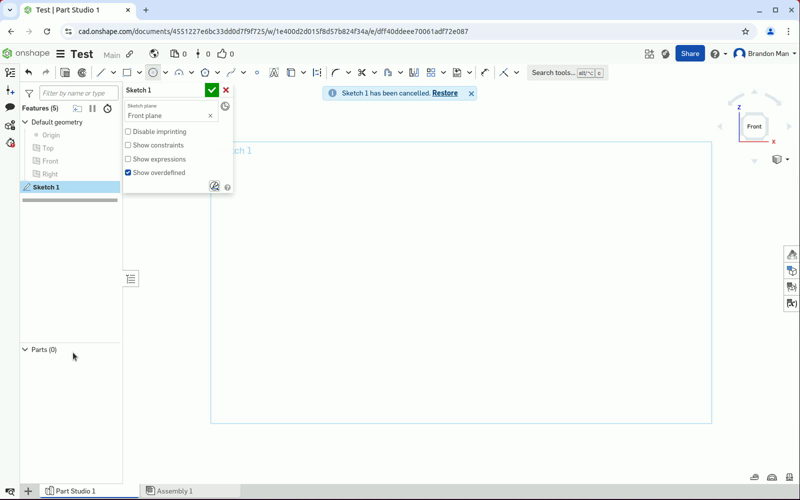
key_down(shift)
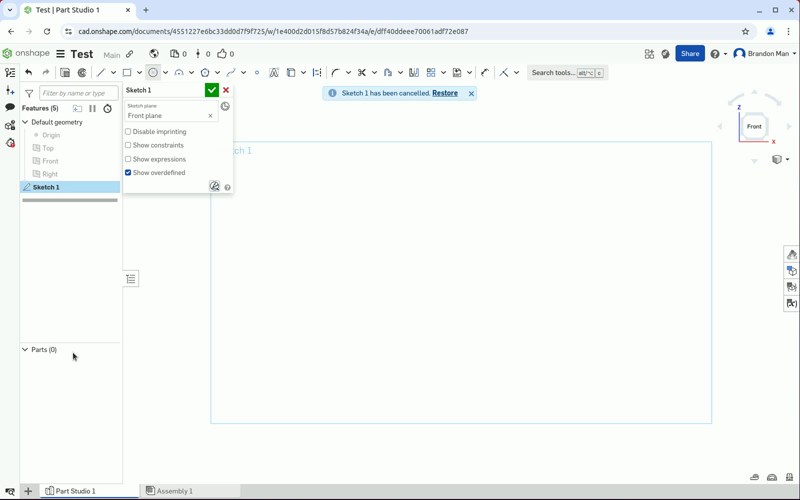
mouse_move(461, 282)
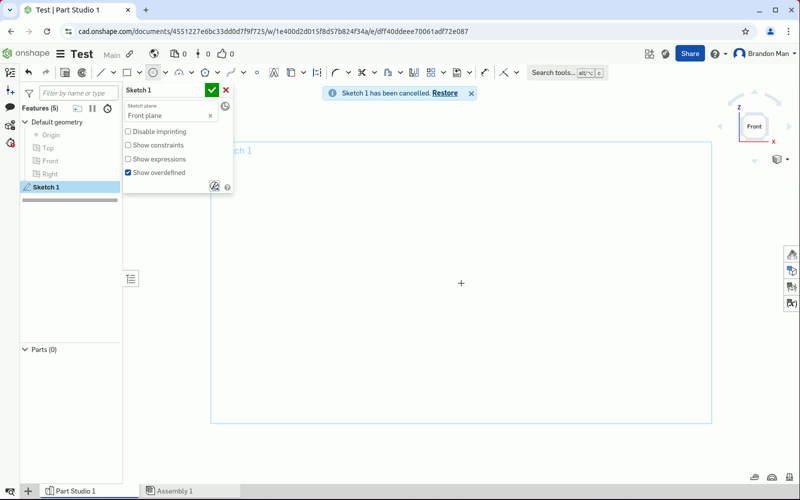
click(461, 282)
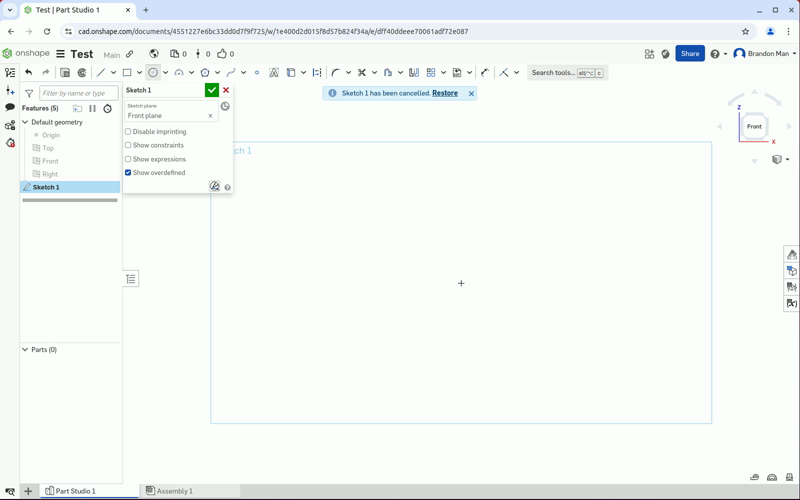
key_up(shift)
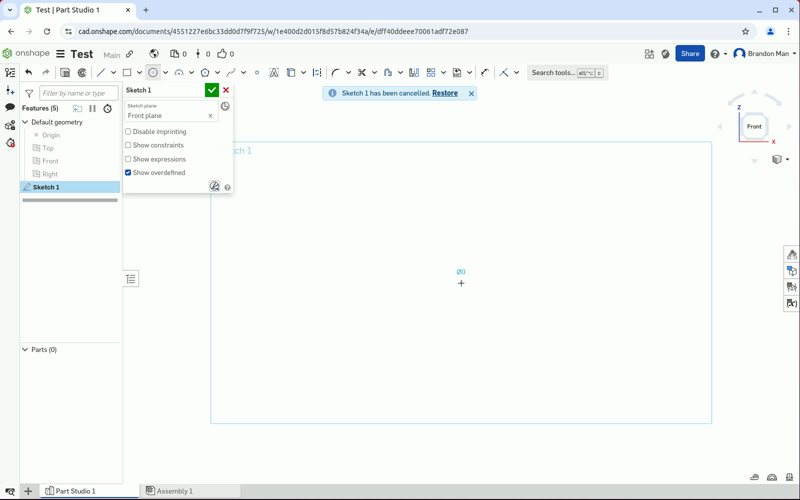
mouse_move(479, 282)
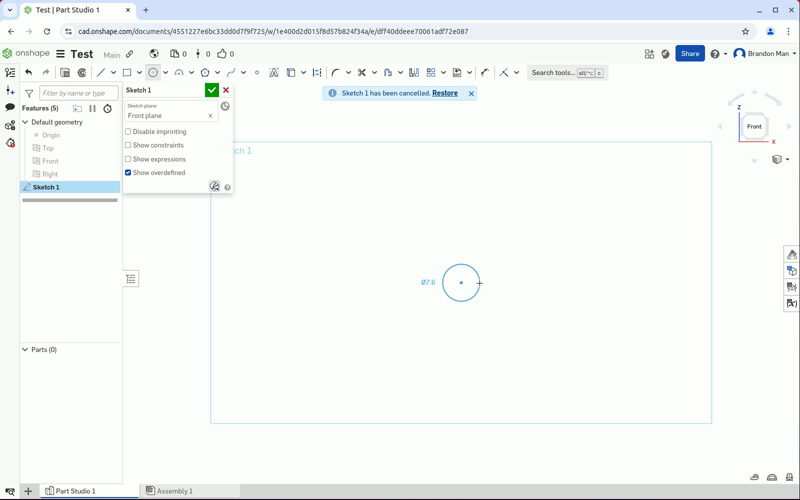
click(479, 282)
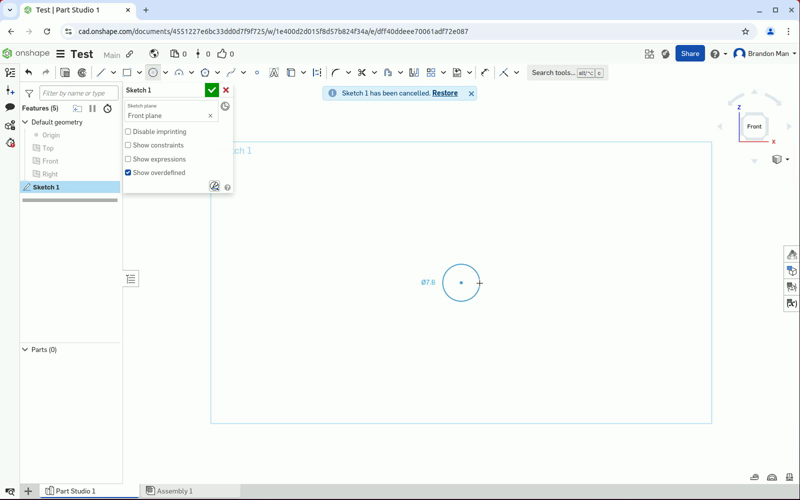
key(esc)
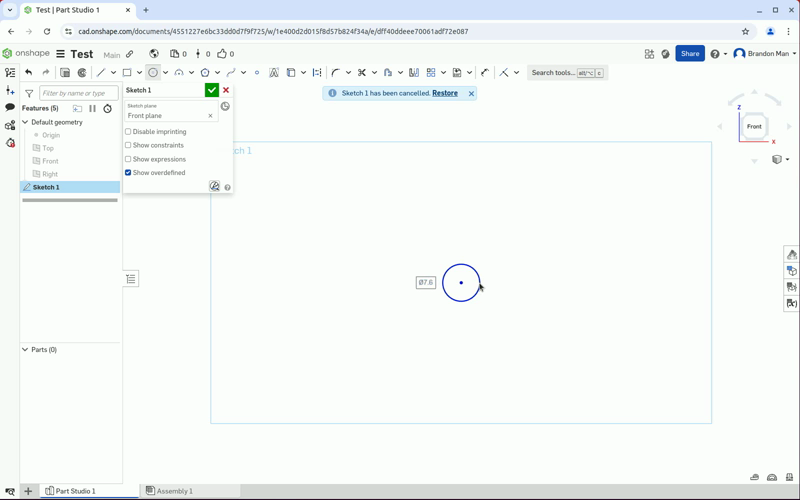
mouse_move(469, 288)
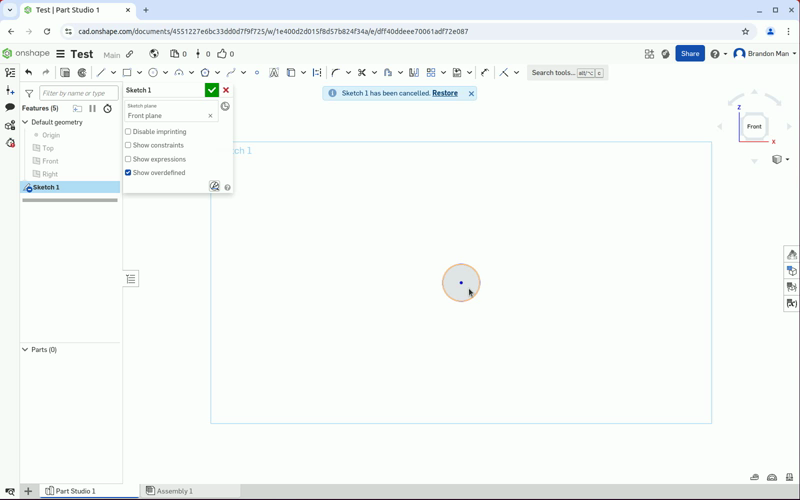
scroll(6)
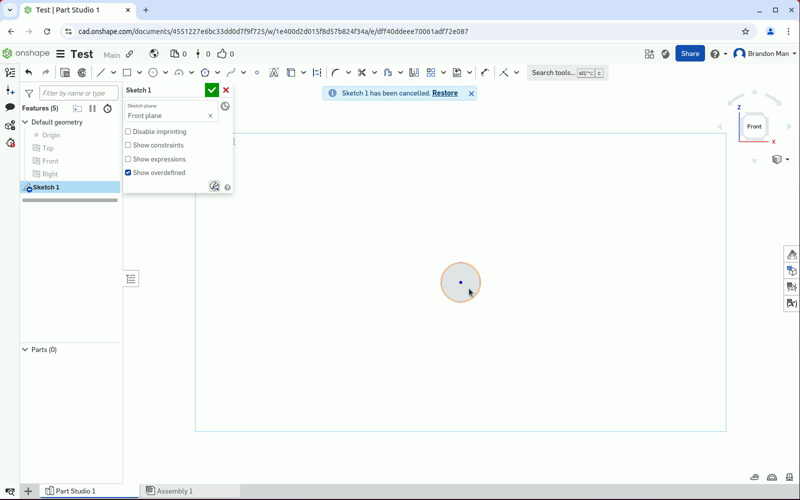
scroll(6)
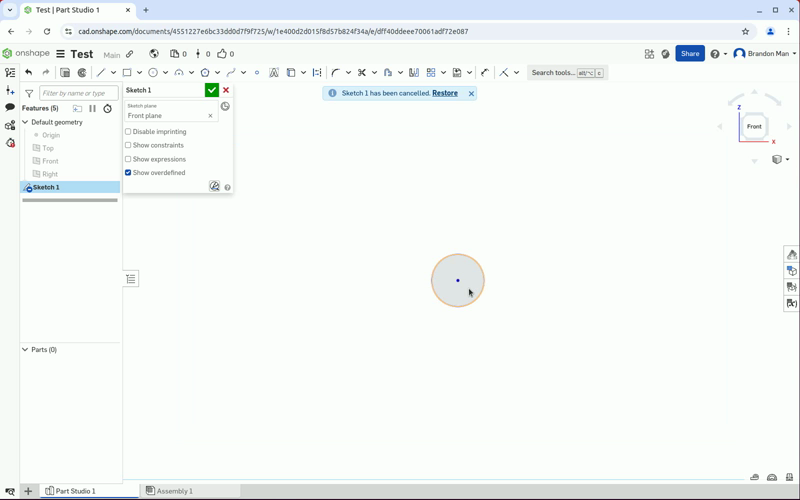
scroll(6)
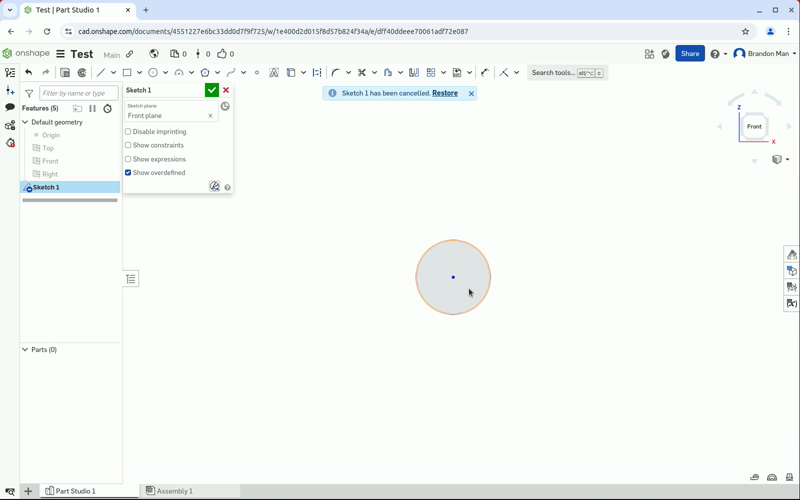
scroll(6)
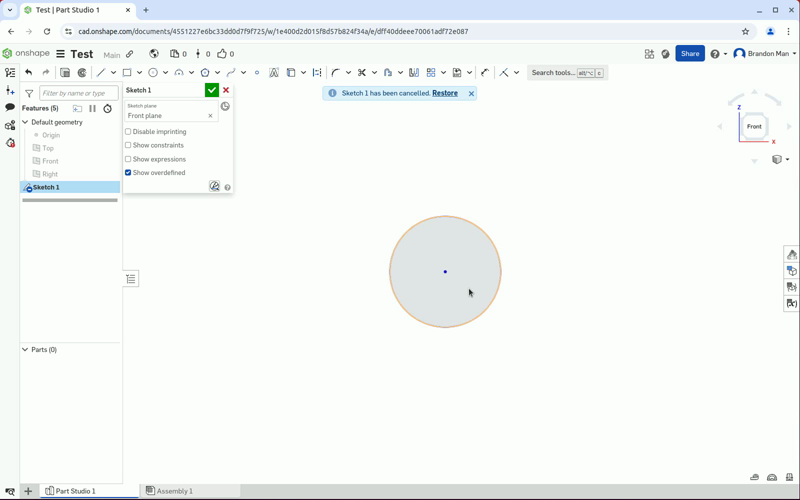
scroll(6)
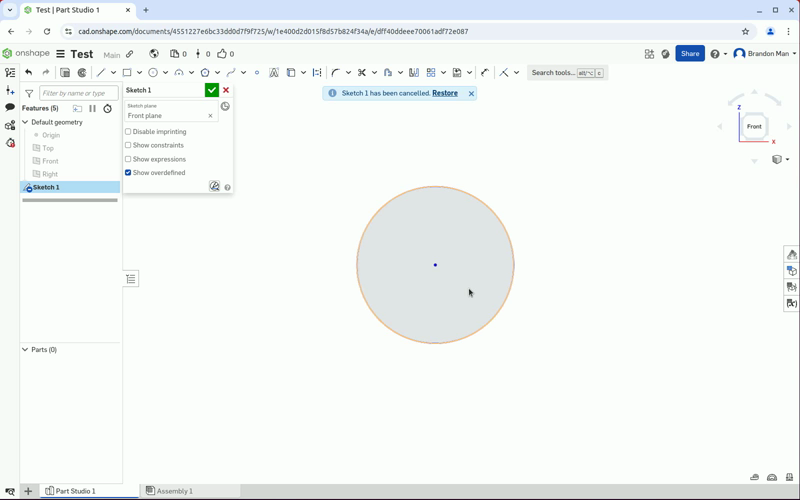
scroll(6)
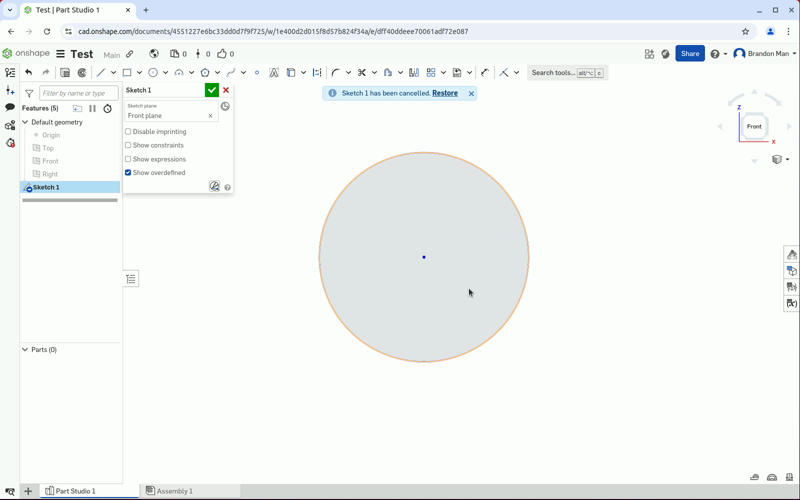
scroll(6)
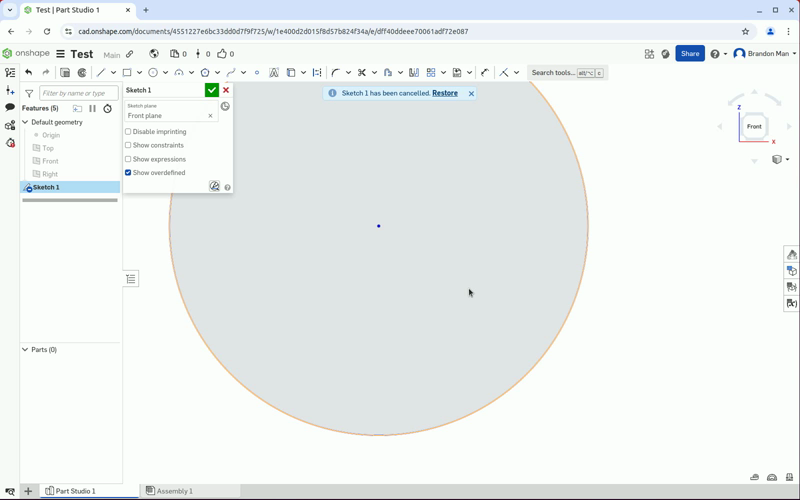
click(469, 288)
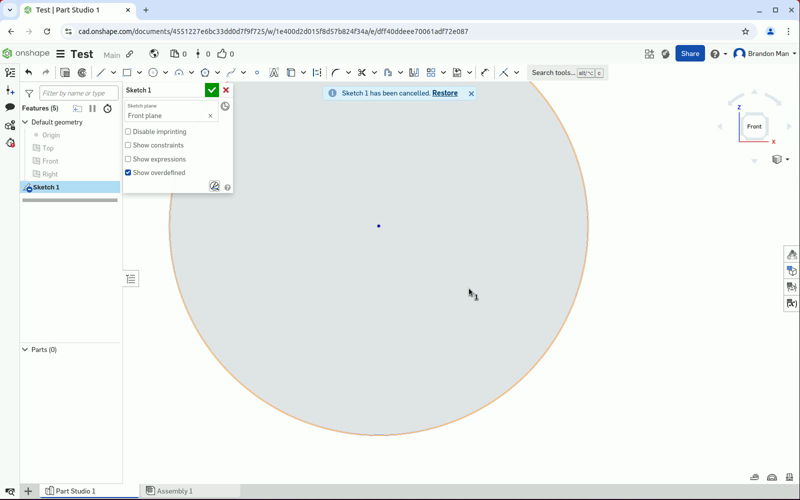
scroll(-6)
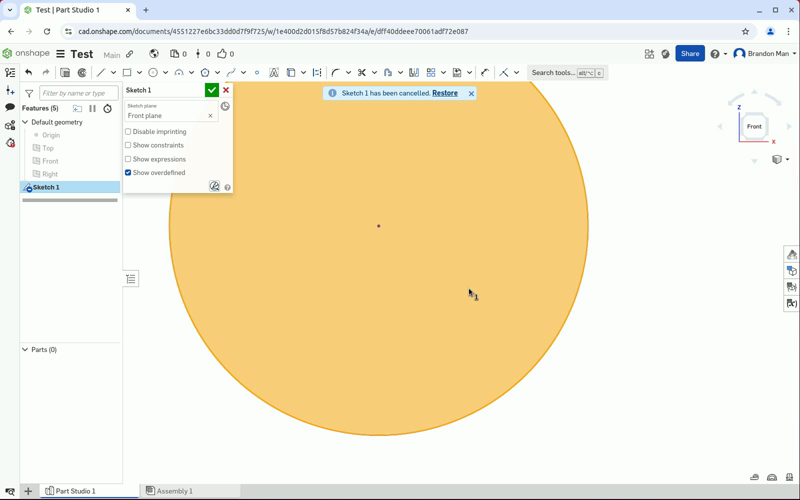
scroll(-6)
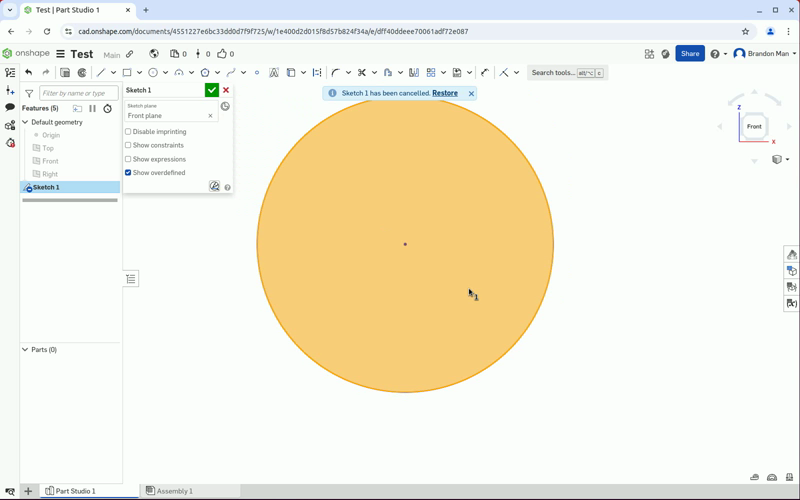
scroll(-6)
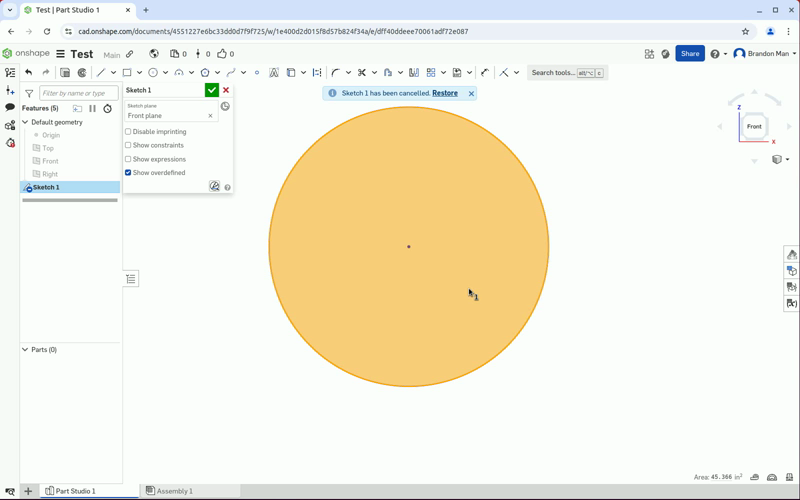
scroll(-6)
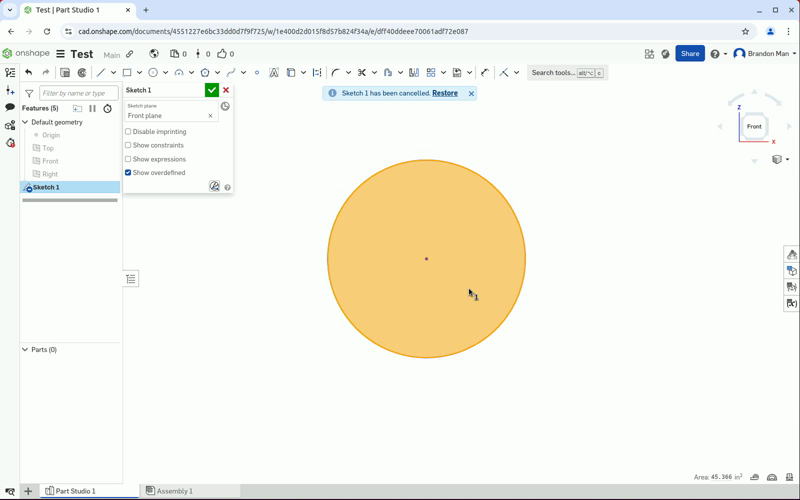
scroll(-6)
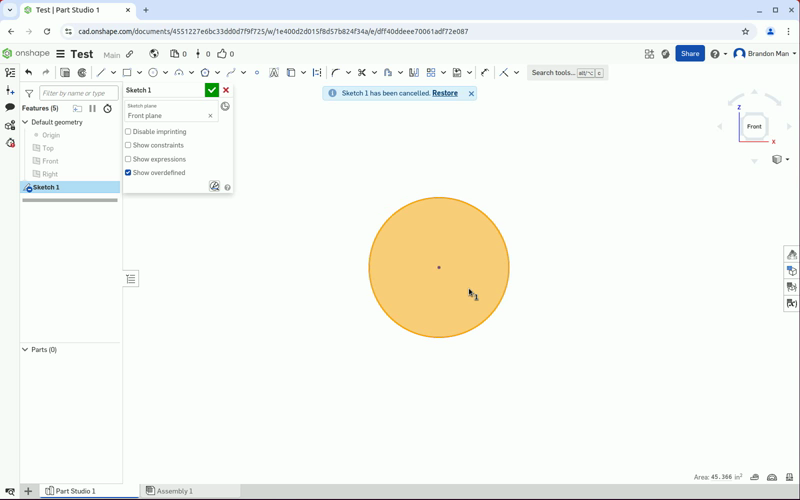
scroll(-6)
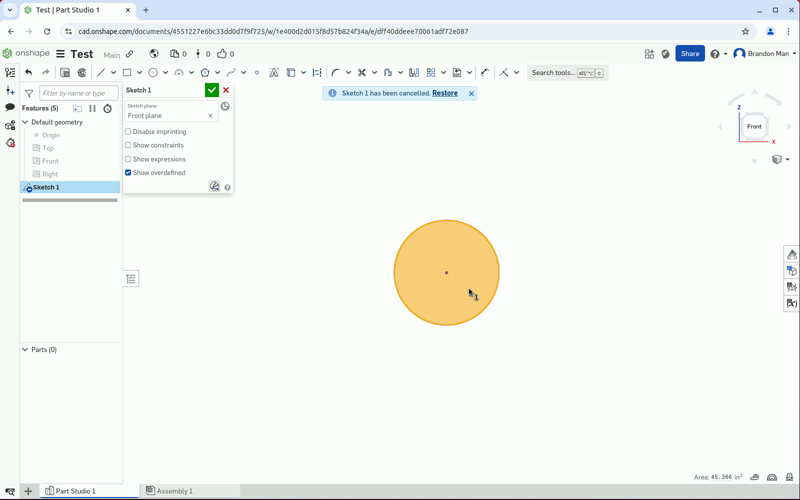
scroll(-6)
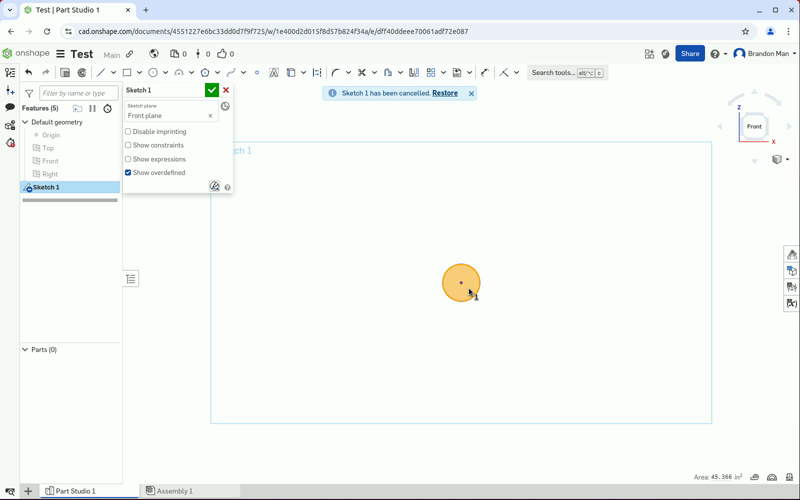
mouse_move(73, 352)
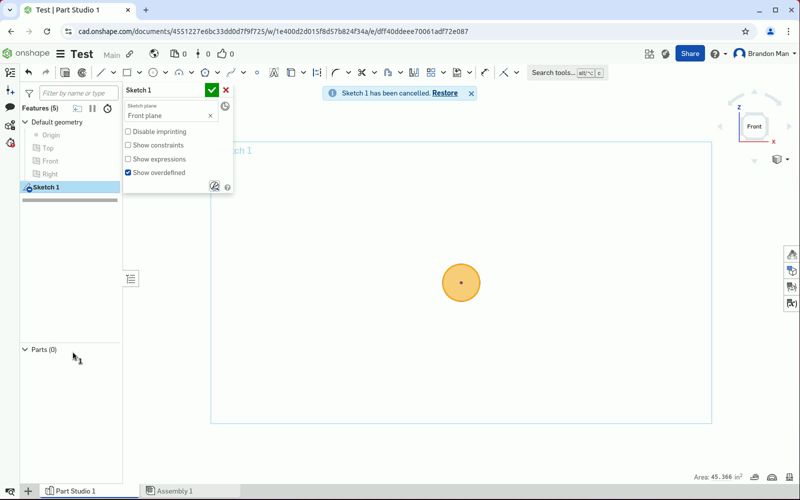
key(shift+y)
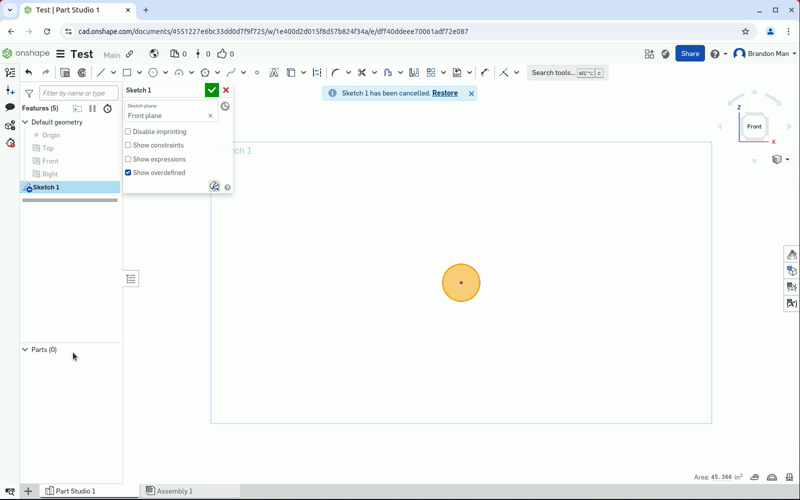
key(shift+e)
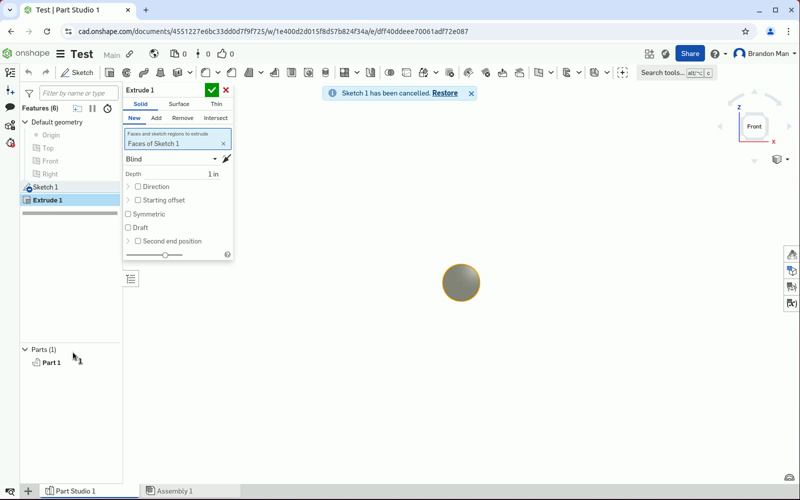
mouse_move(143, 106)
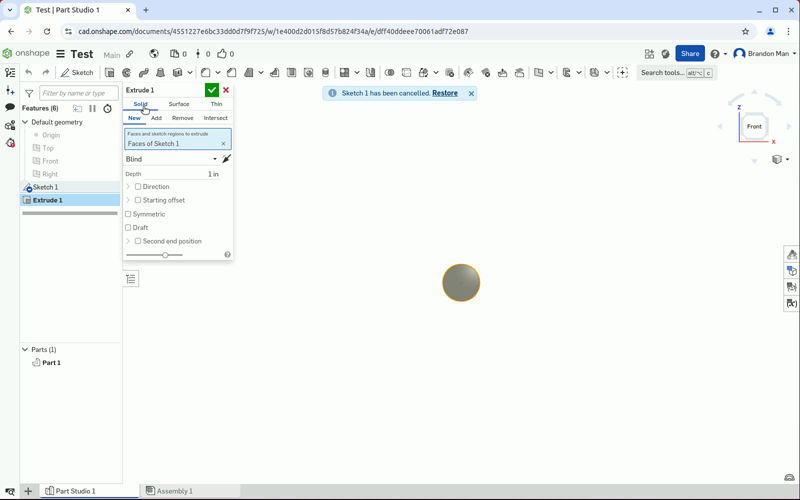
click(143, 106)
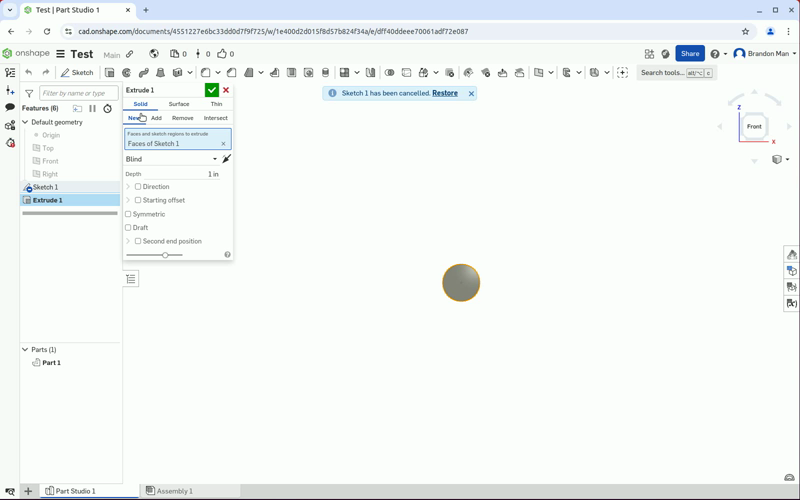
mouse_move(137, 120)
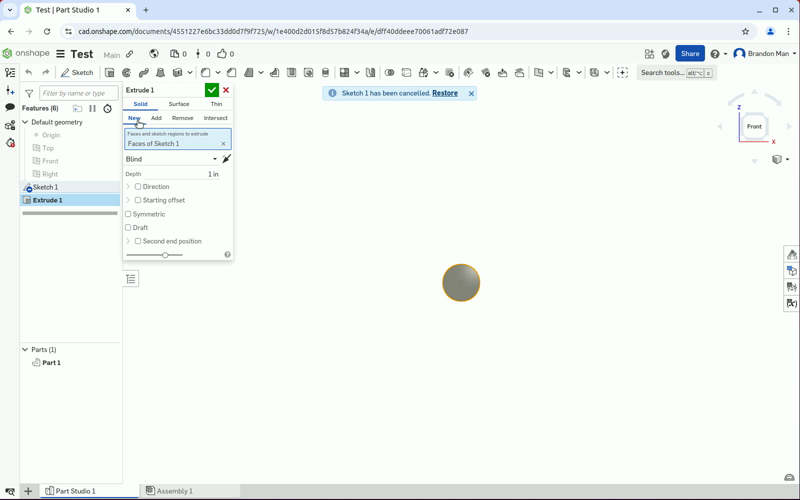
click(137, 120)
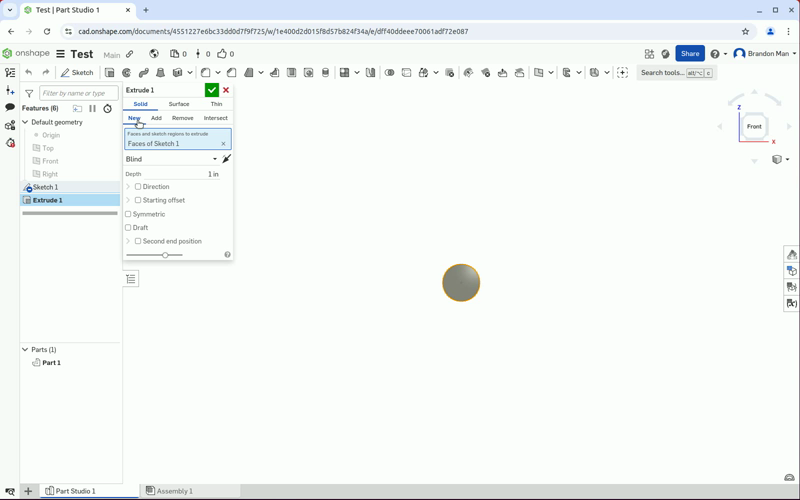
key(tab, 4)
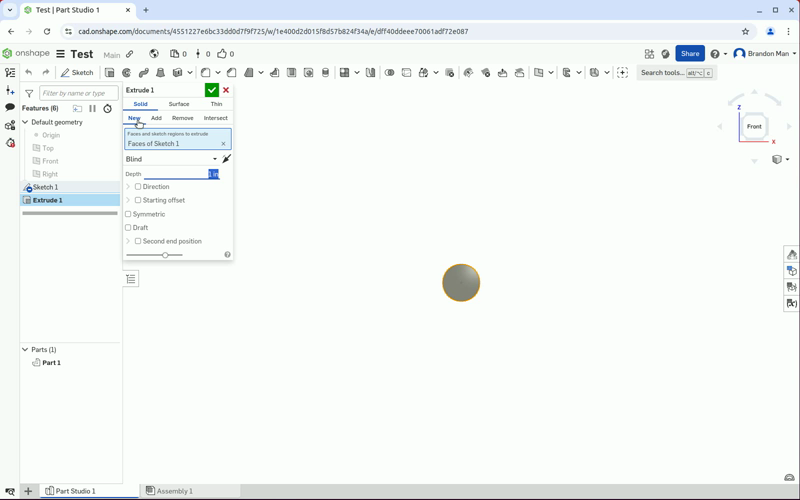
text(23.108)
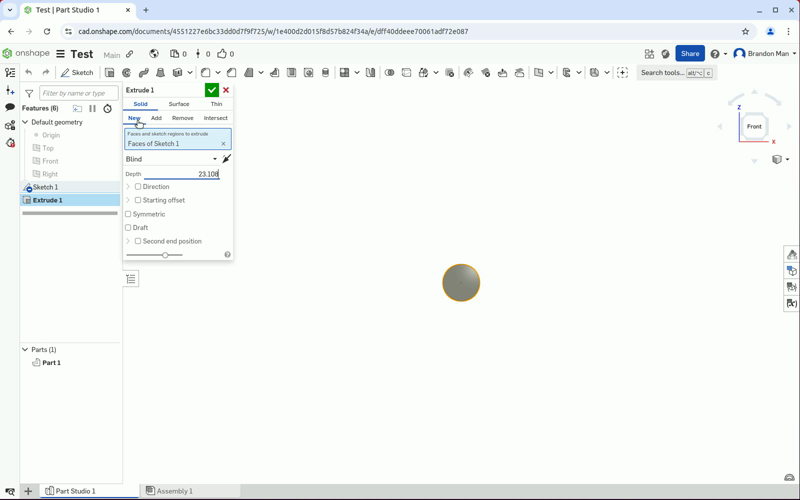
key(enter)
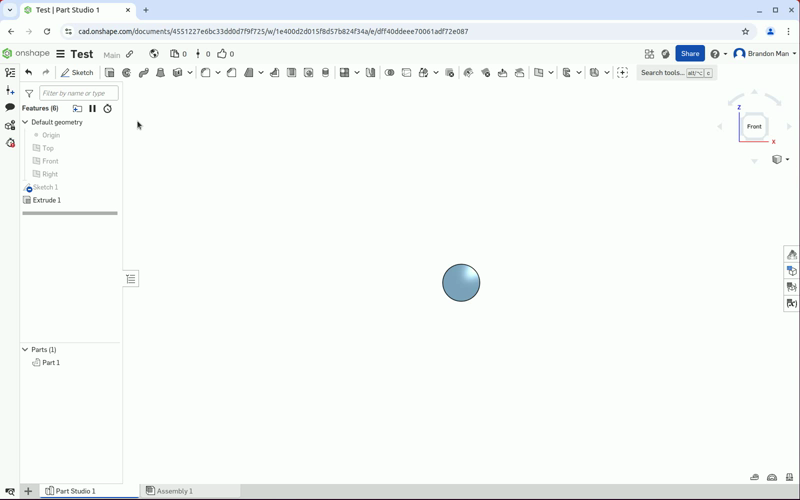
key(shift+h)
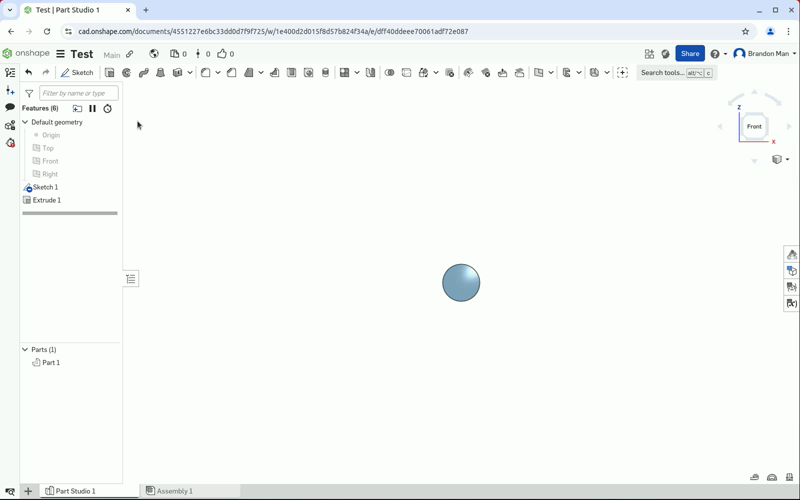
key(shift+h)
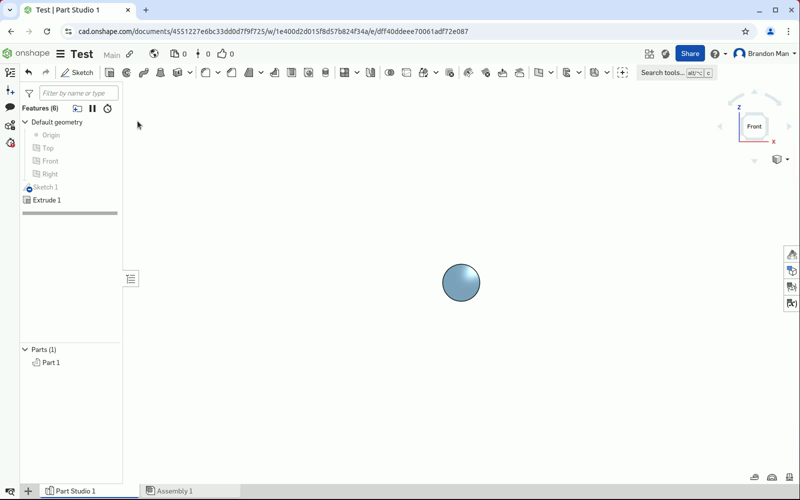
mouse_move(73, 189)
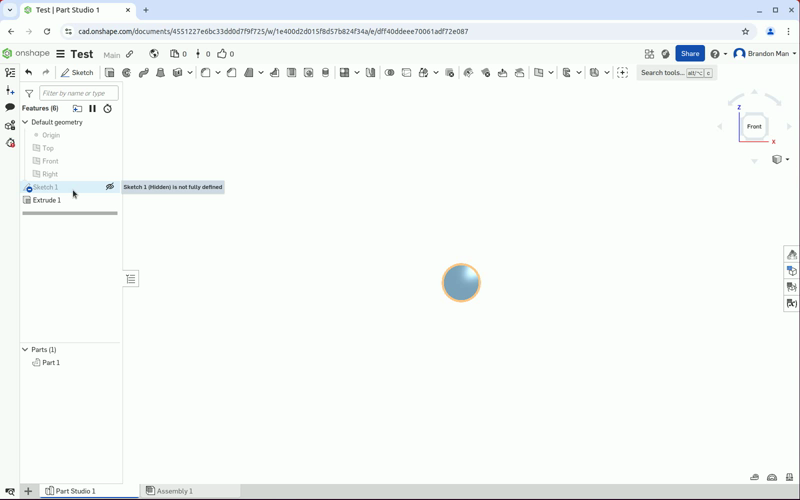
click(73, 189)
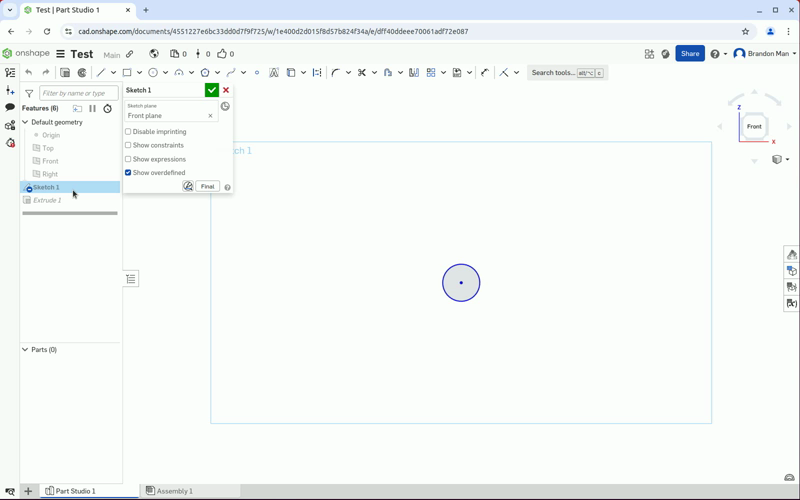
mouse_move(229, 92)
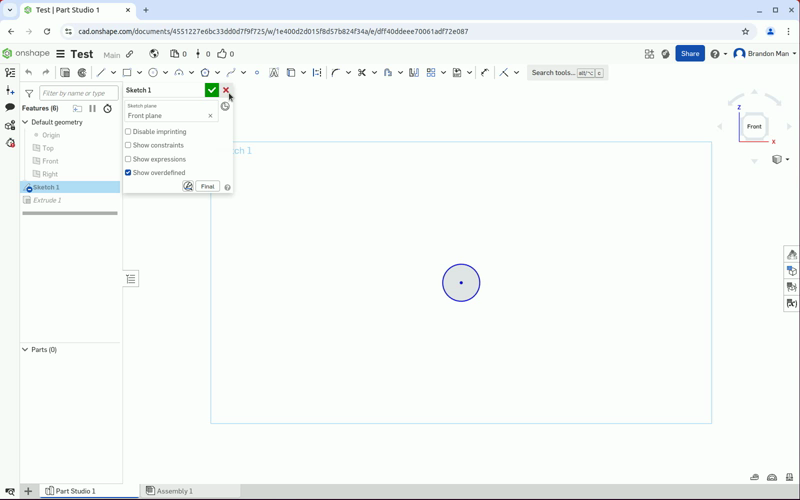
click(229, 92)
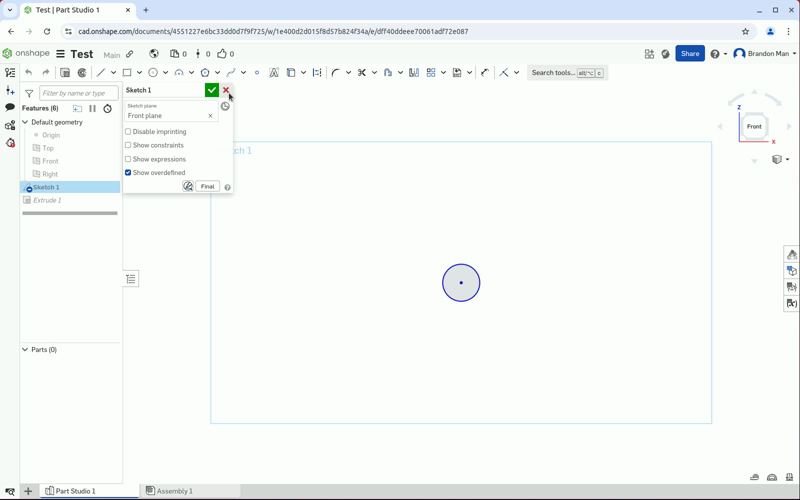
key(shift+s)
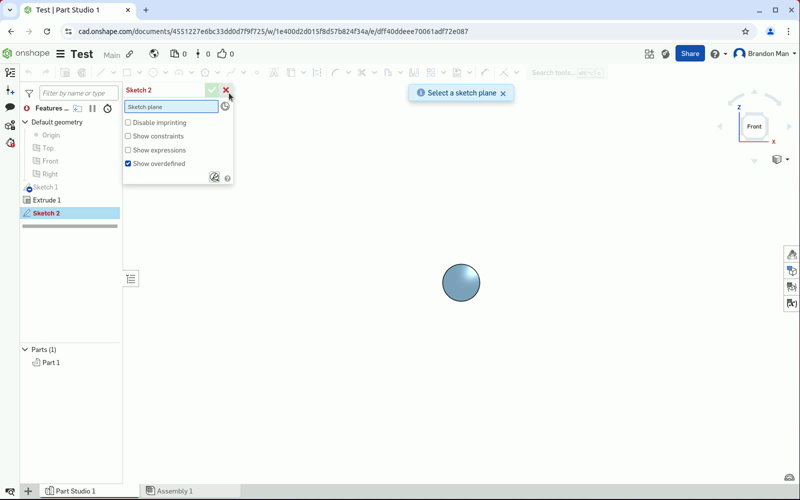
mouse_move(73, 163)
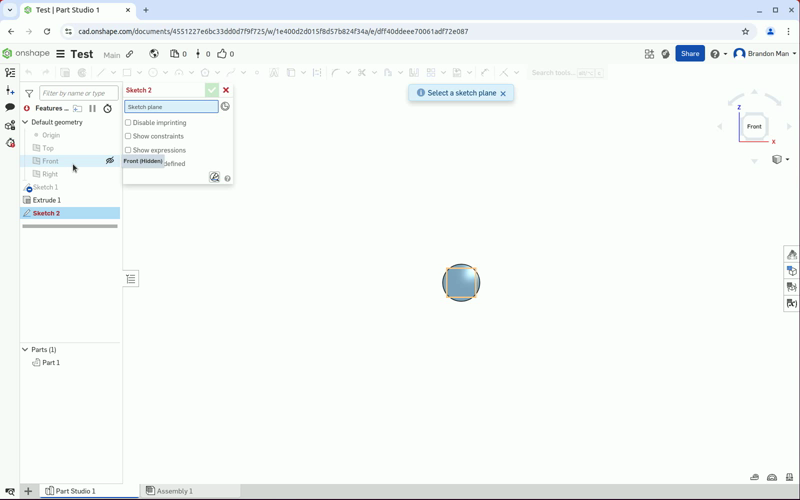
click(73, 163)
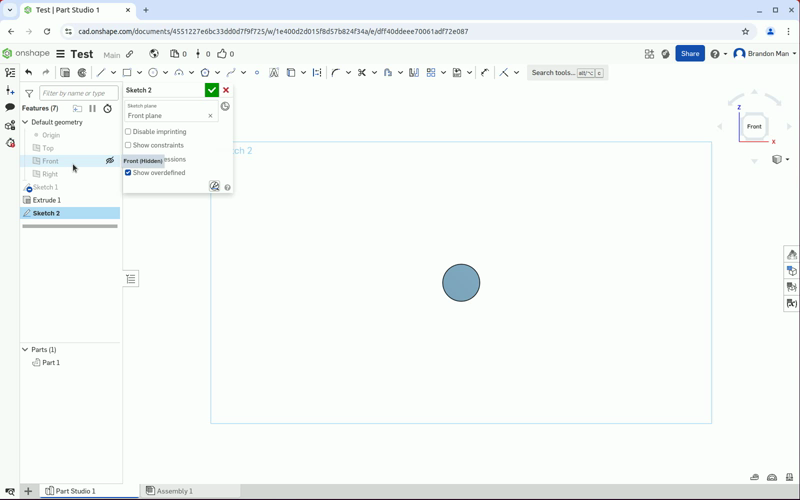
mouse_move(73, 352)
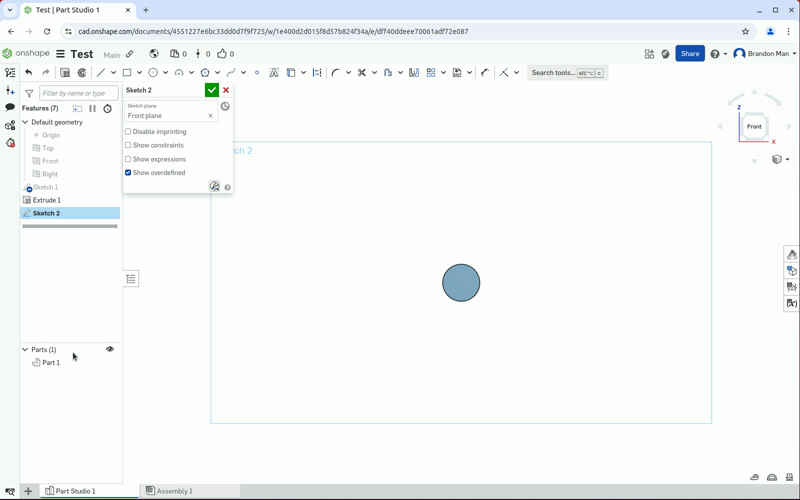
key(y)
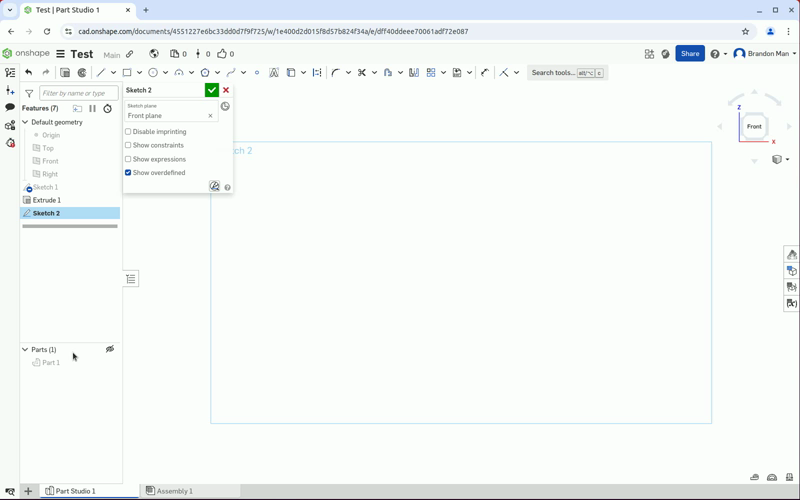
key(c)
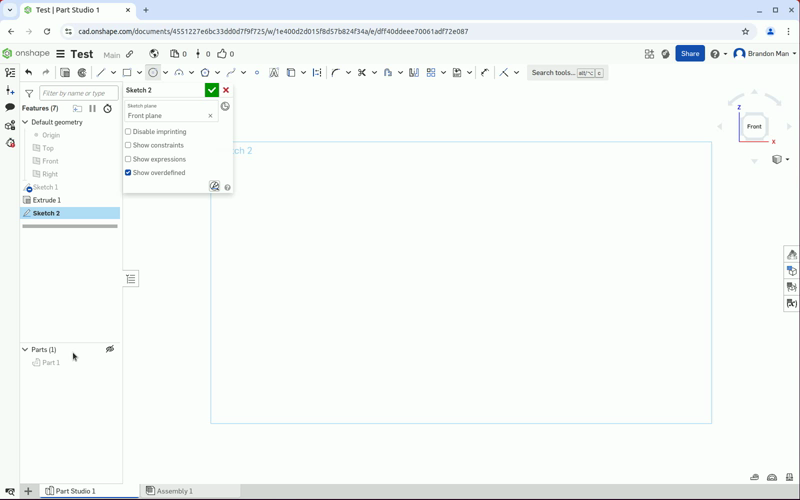
key_down(shift)
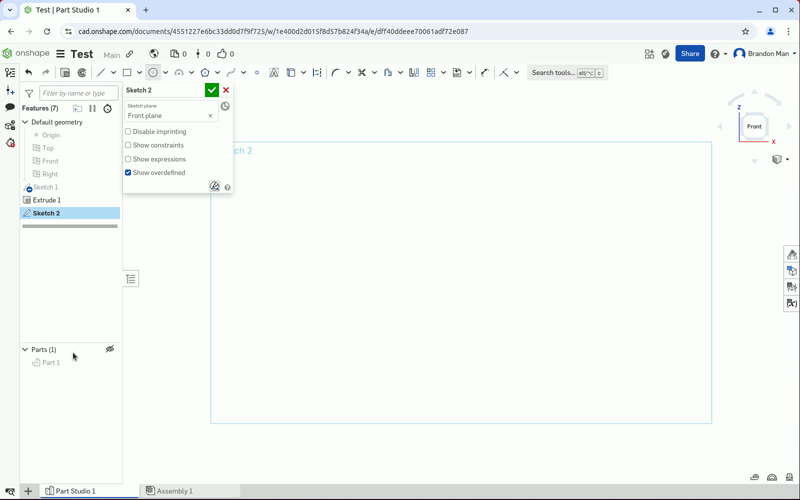
mouse_move(461, 282)
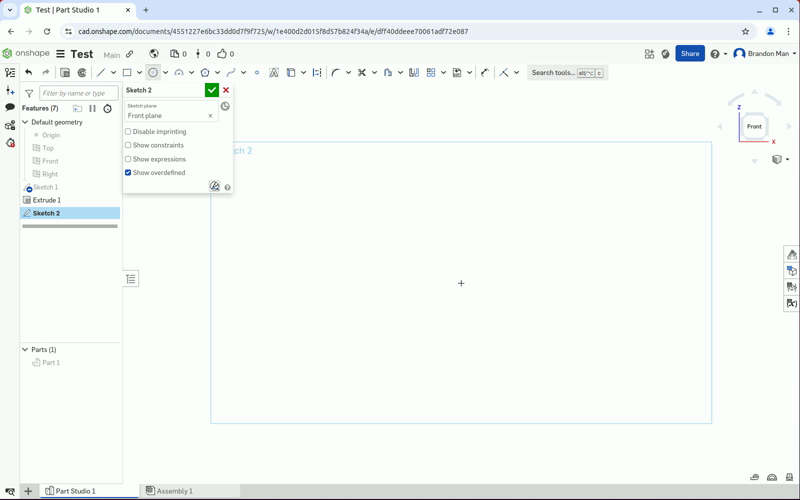
click(461, 282)
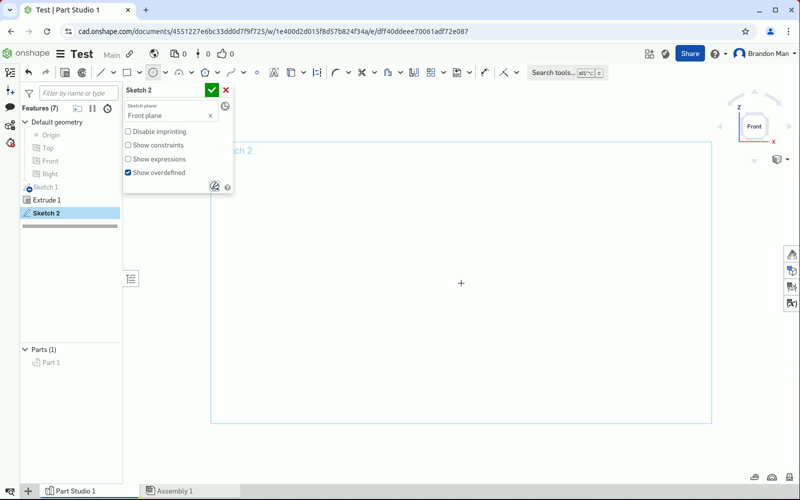
key_up(shift)
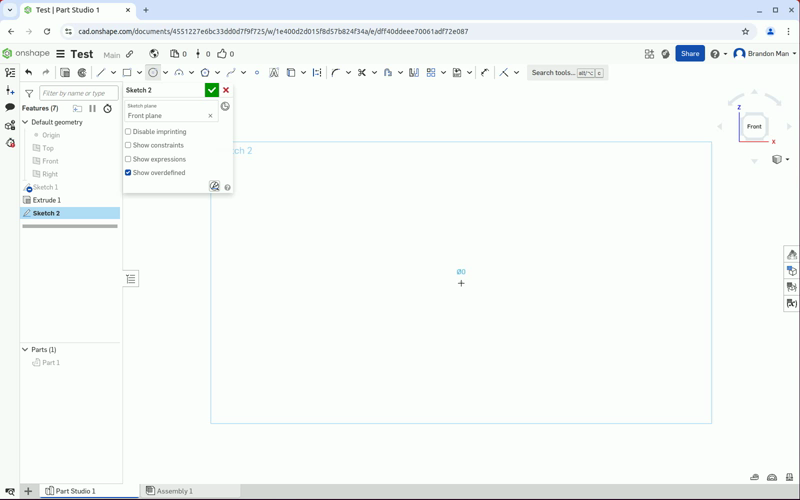
mouse_move(481, 282)
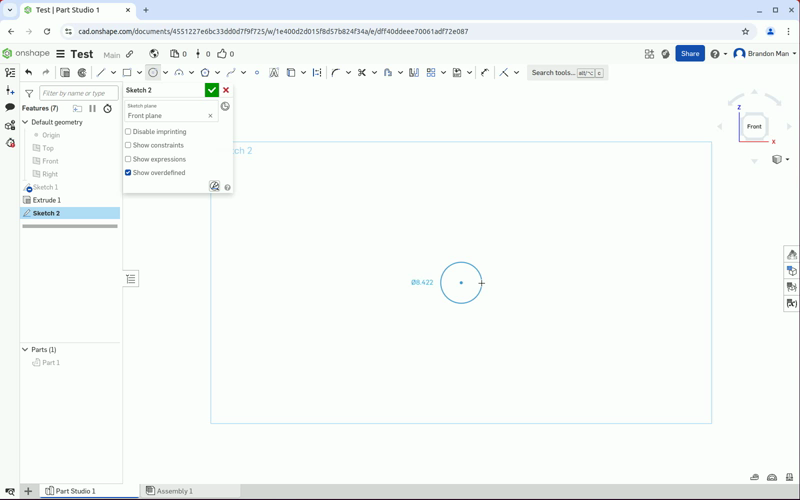
click(481, 282)
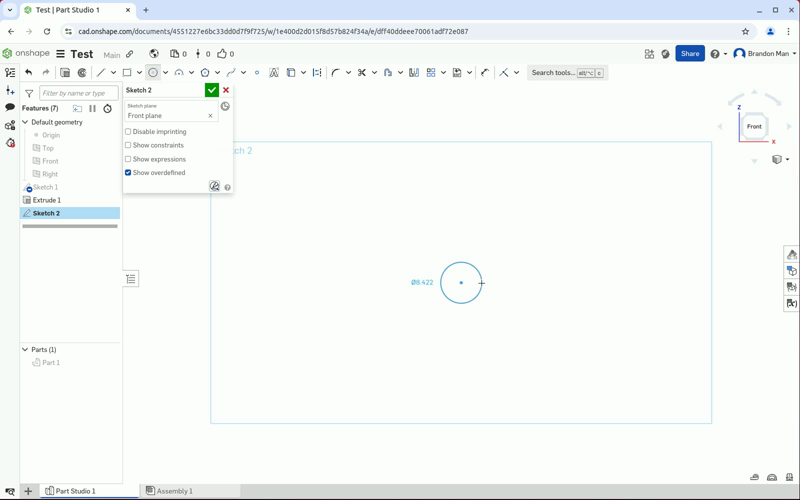
key(esc)
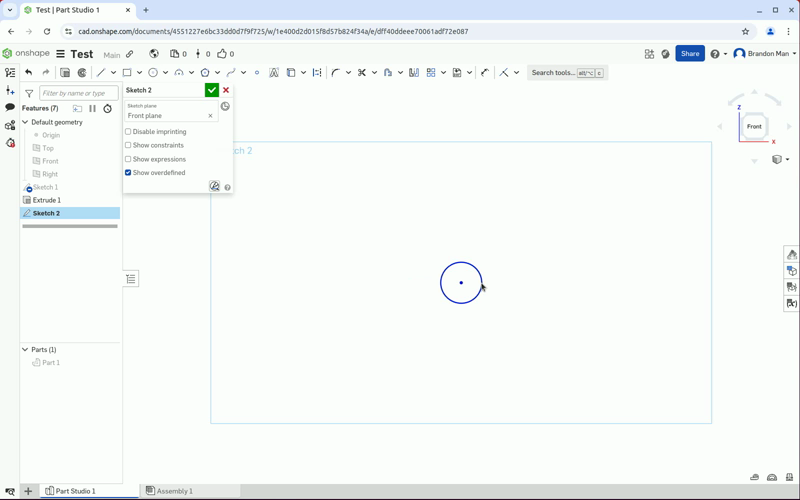
mouse_move(449, 273)
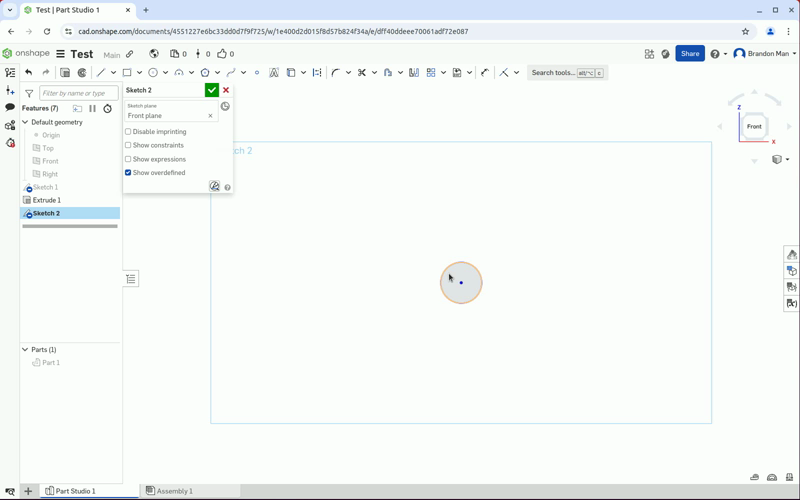
scroll(6)
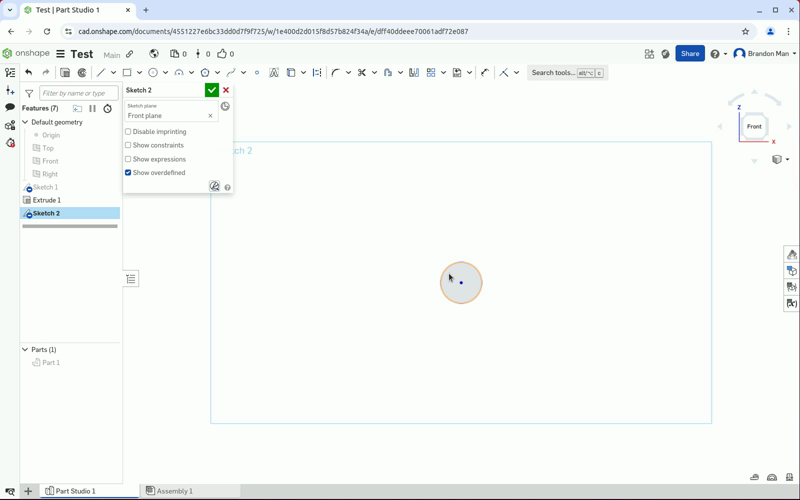
scroll(6)
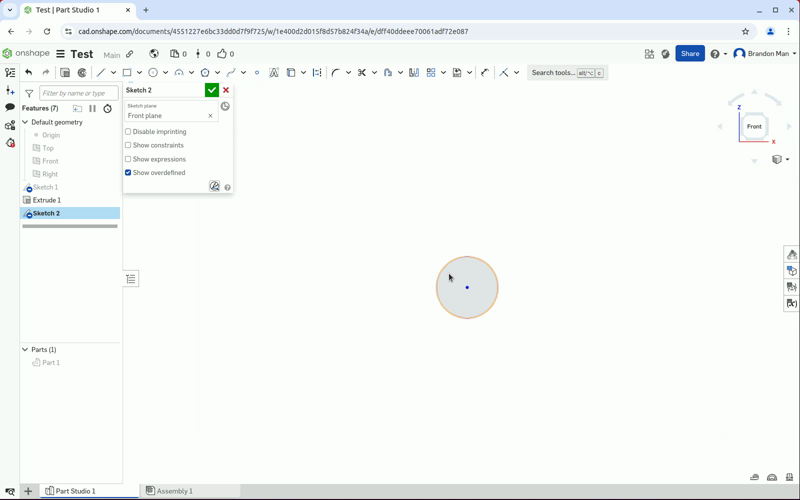
scroll(6)
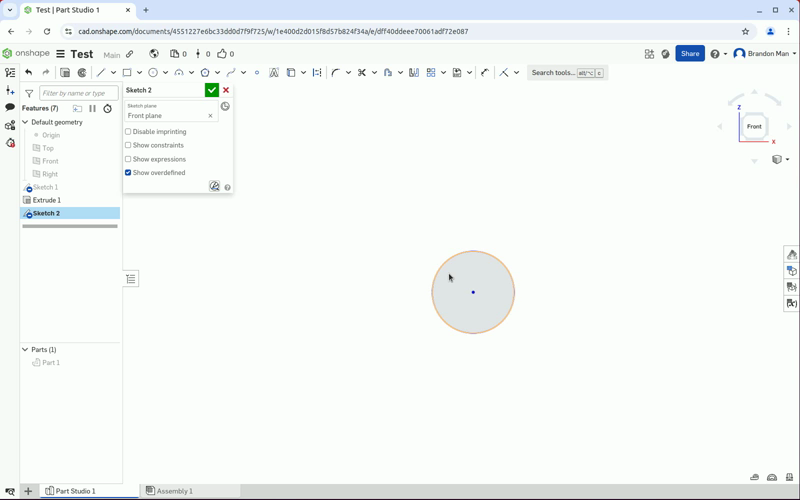
scroll(6)
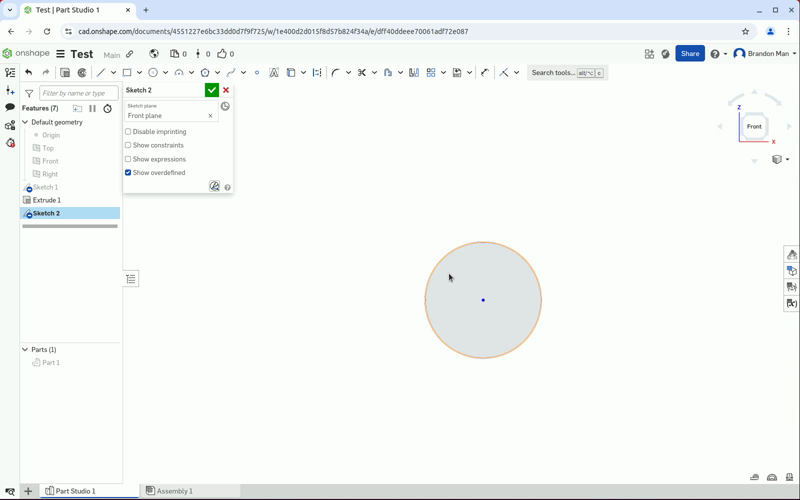
scroll(6)
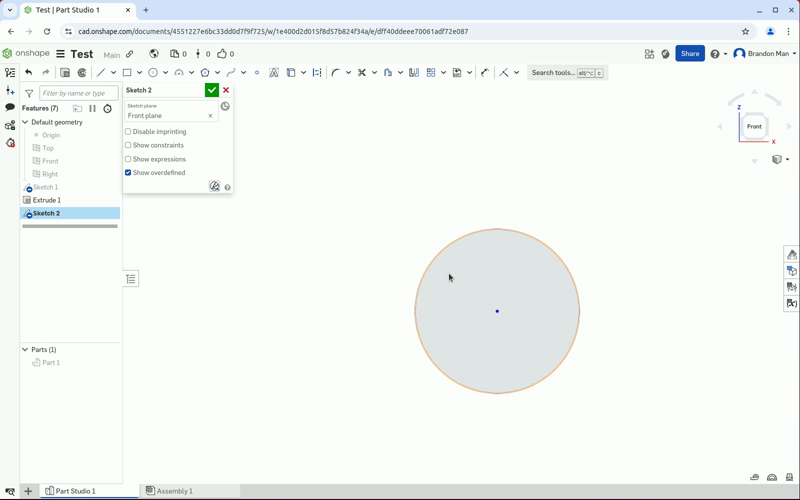
scroll(6)
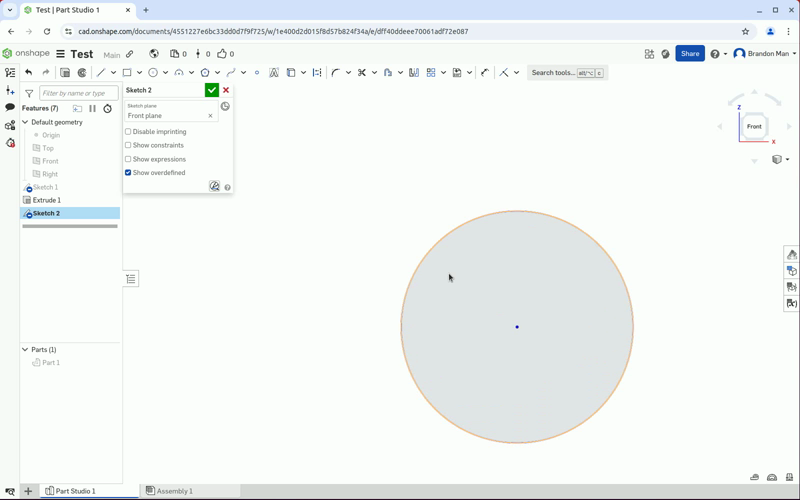
scroll(6)
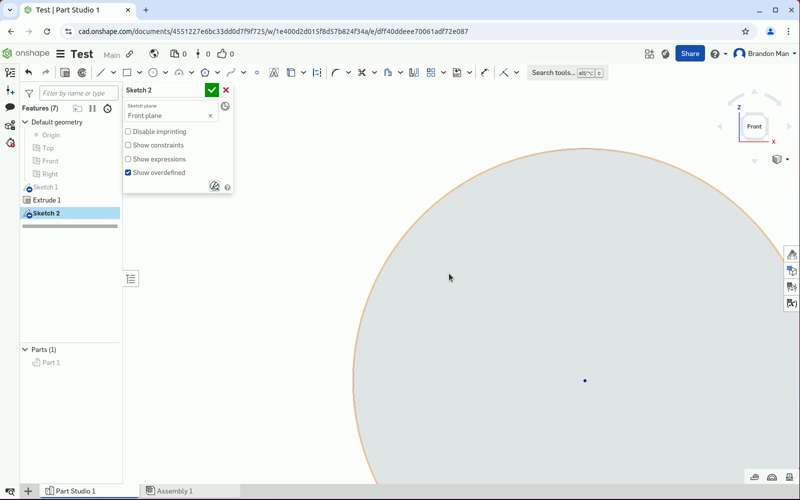
click(449, 273)
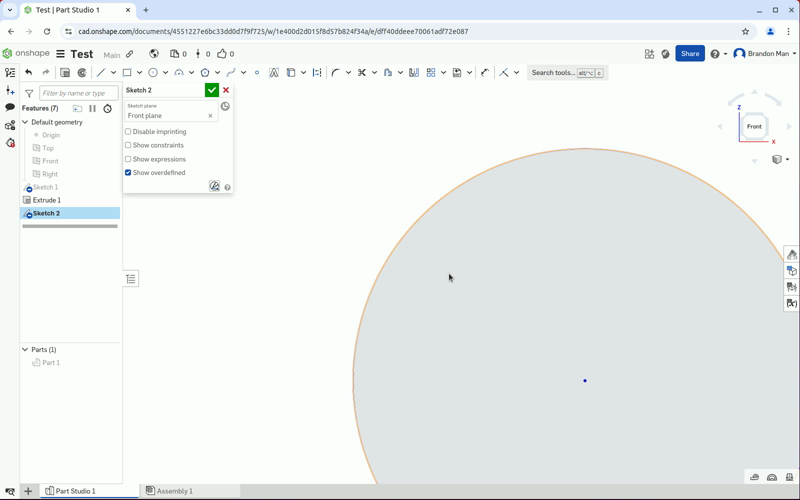
scroll(-6)
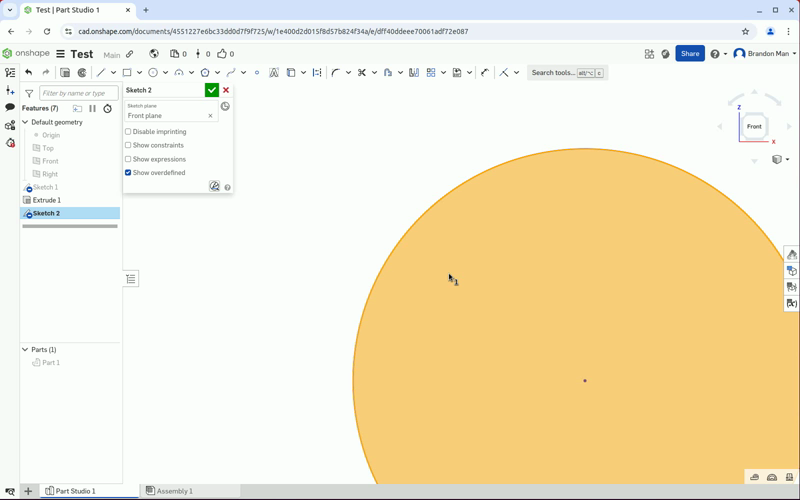
scroll(-6)
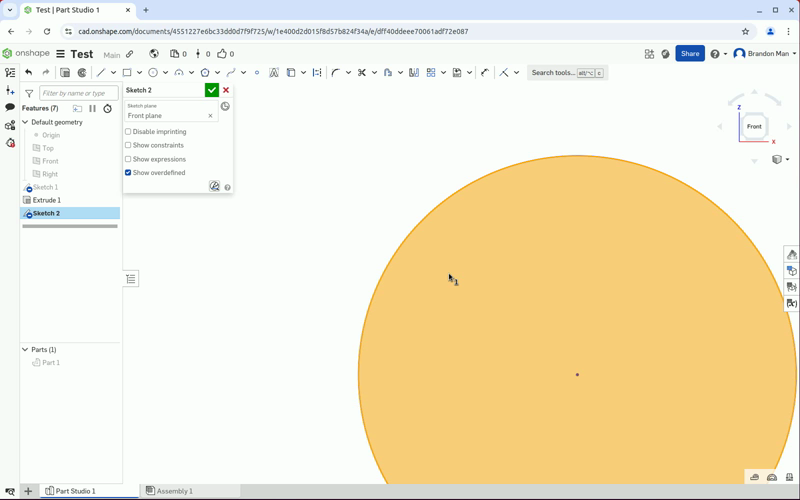
scroll(-6)
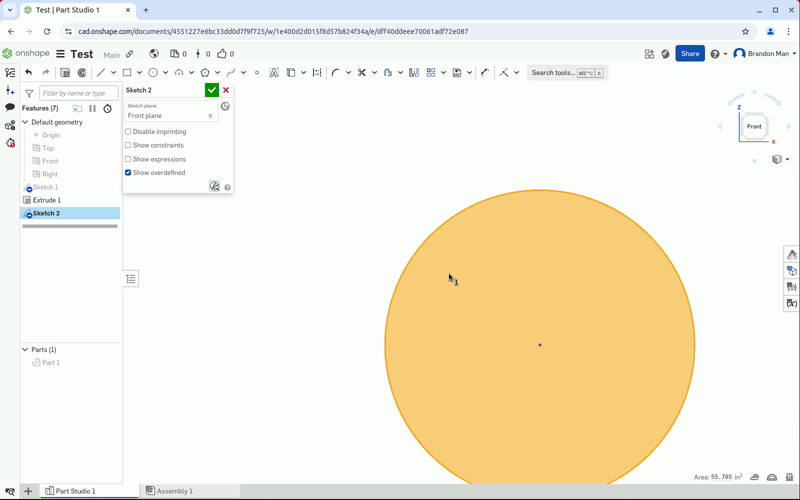
scroll(-6)
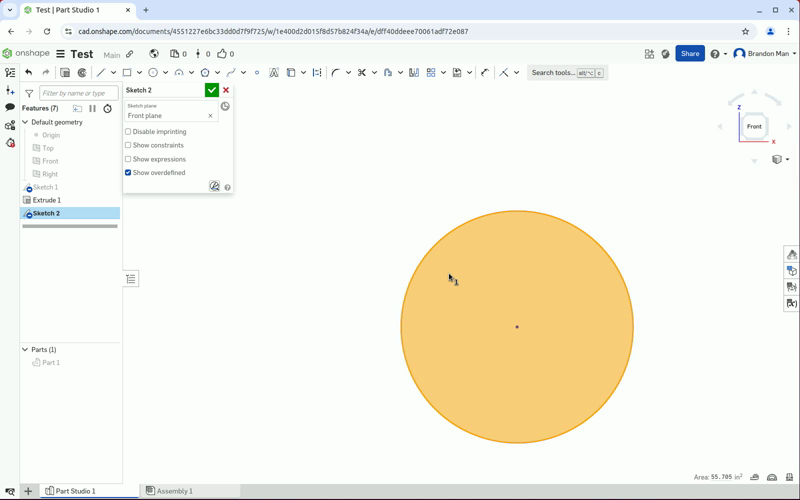
scroll(-6)
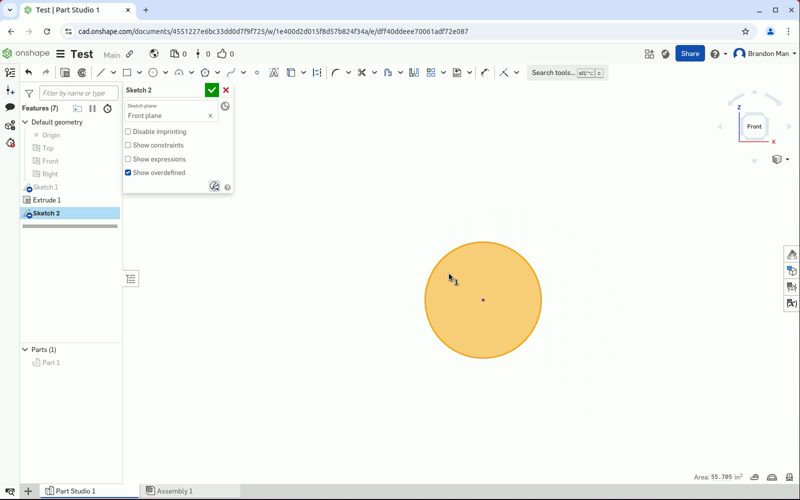
scroll(-6)
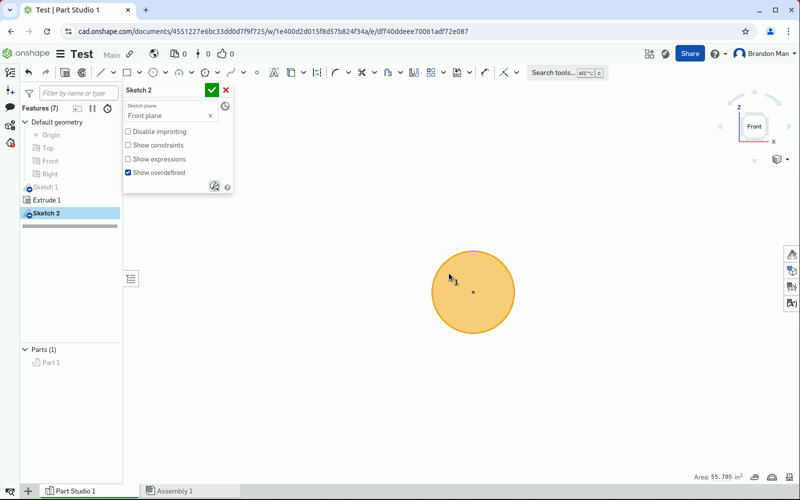
scroll(-6)
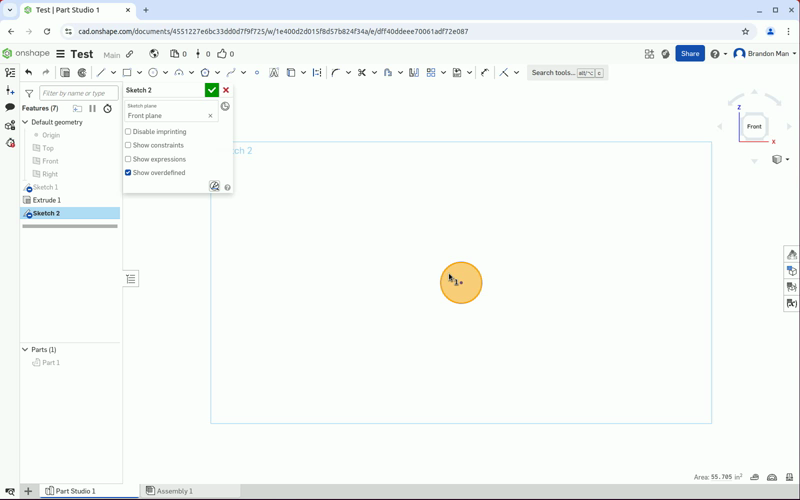
mouse_move(73, 352)
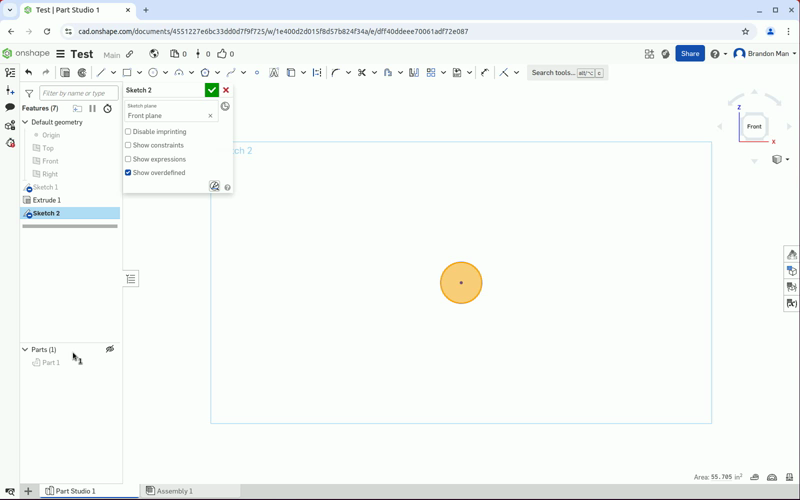
key(shift+y)
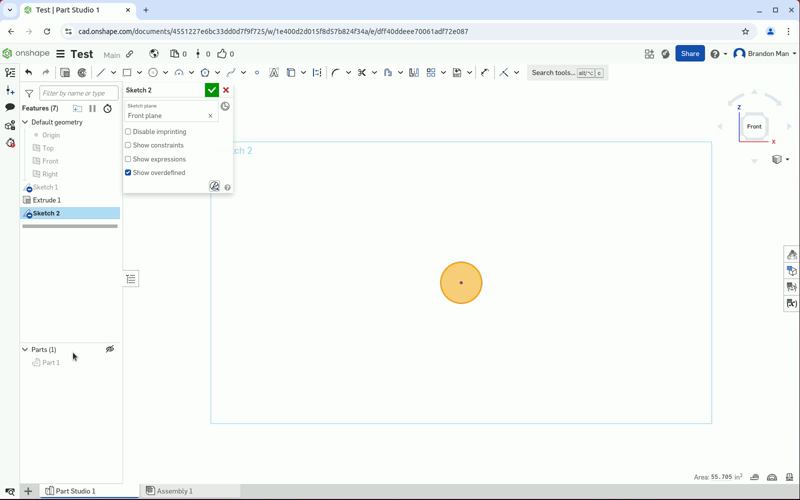
key(shift+e)
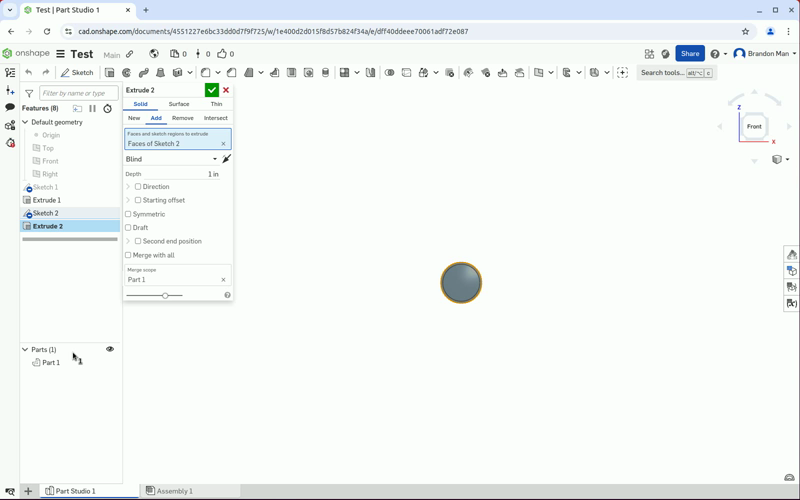
mouse_move(143, 106)
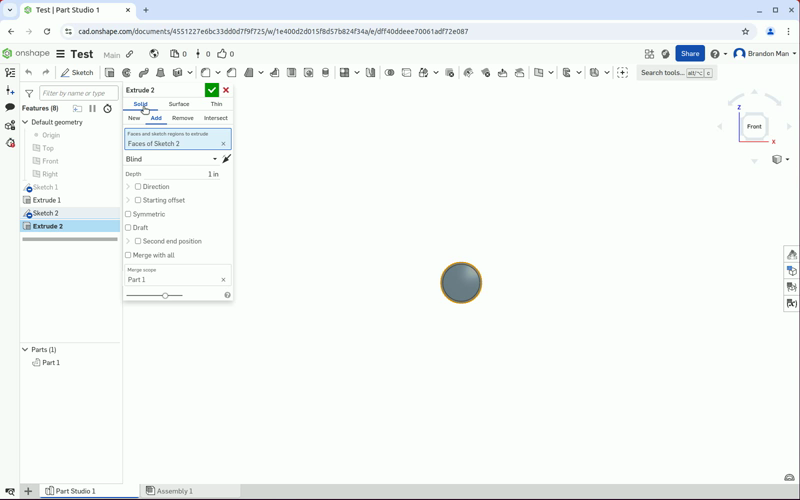
click(143, 106)
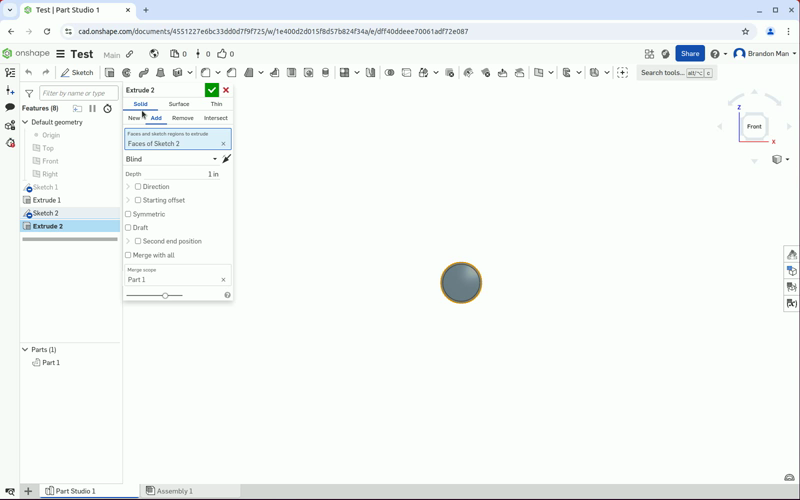
mouse_move(137, 120)
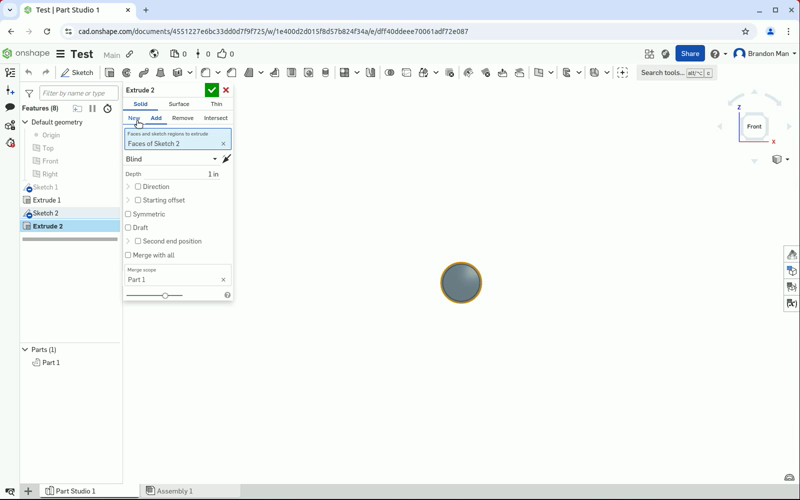
click(137, 120)
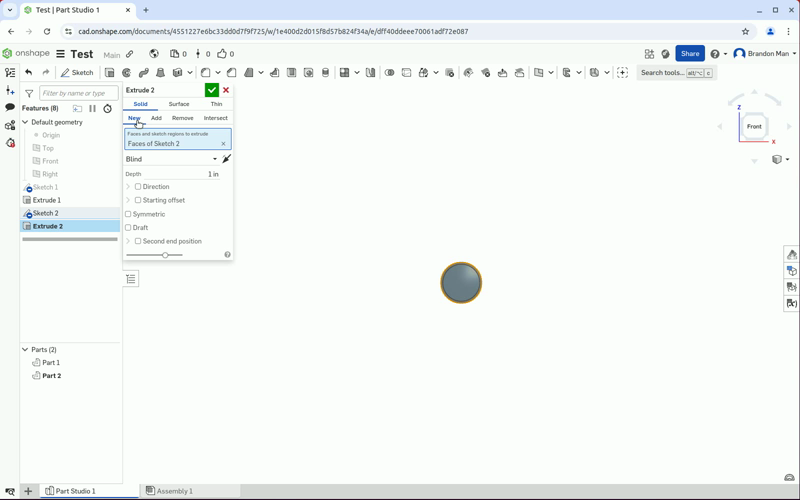
key(tab, 4)
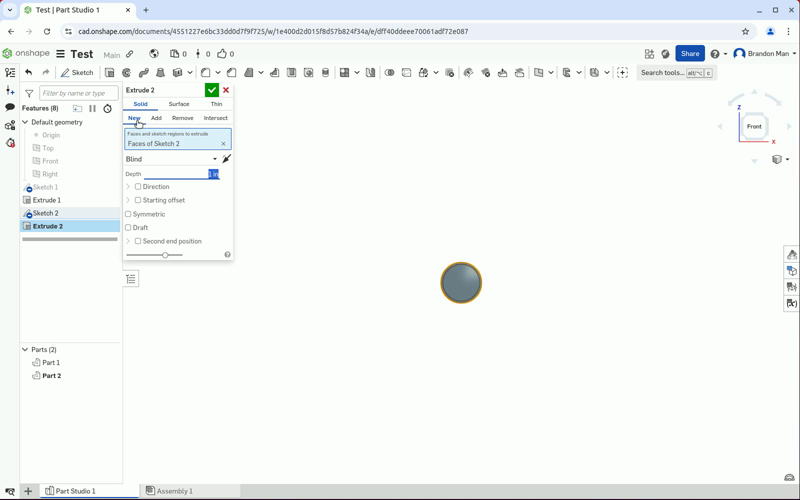
text(20.701)
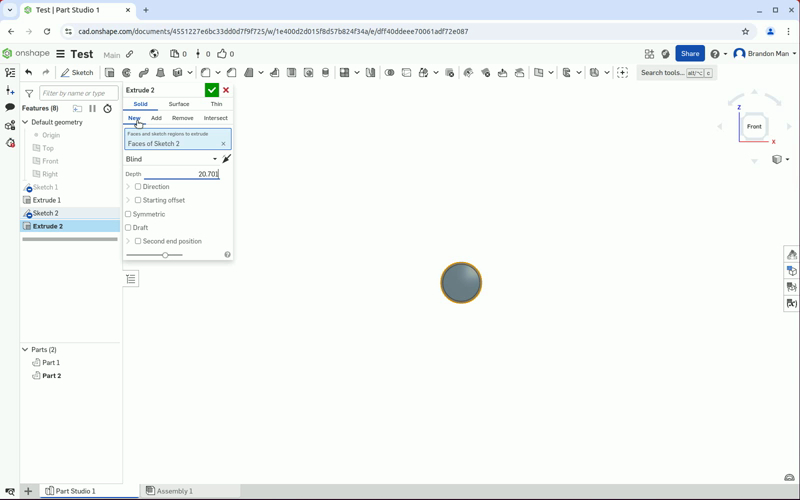
key(enter)
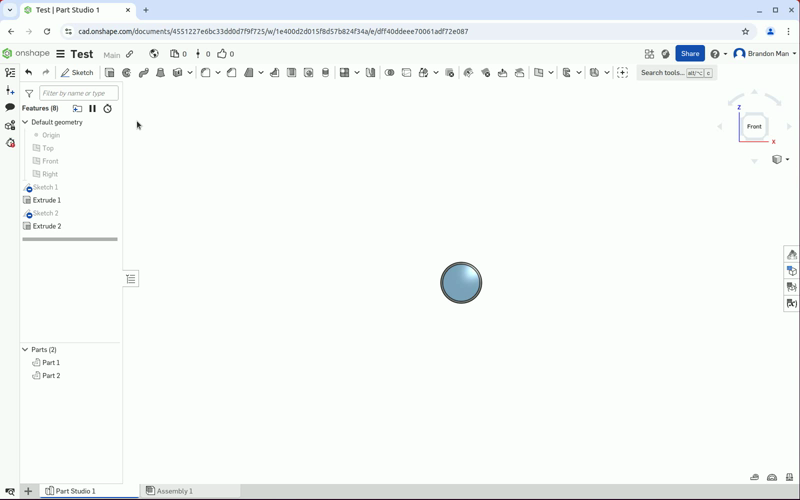
key(shift+h)
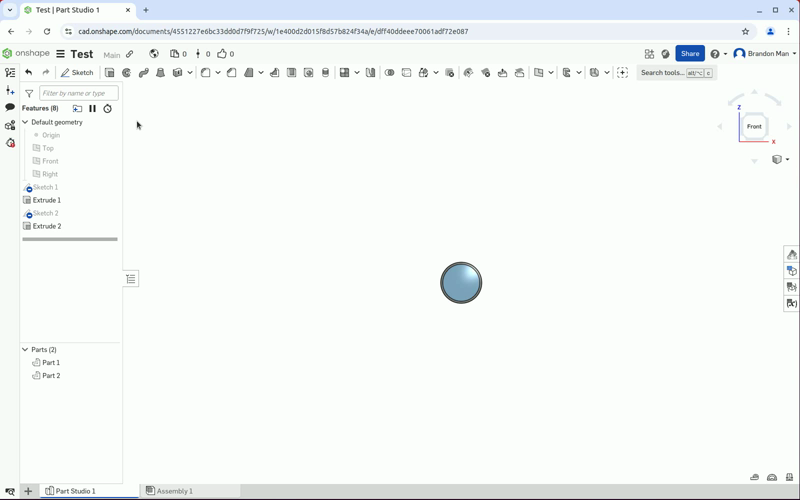
key(shift+h)
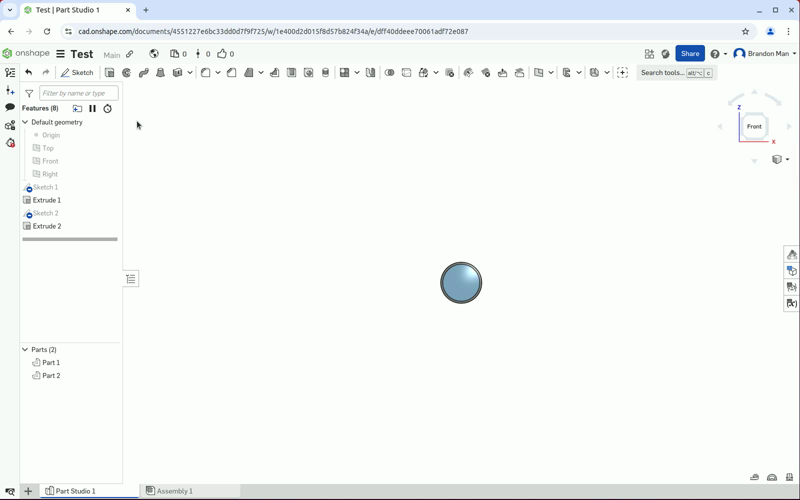
mouse_move(73, 189)
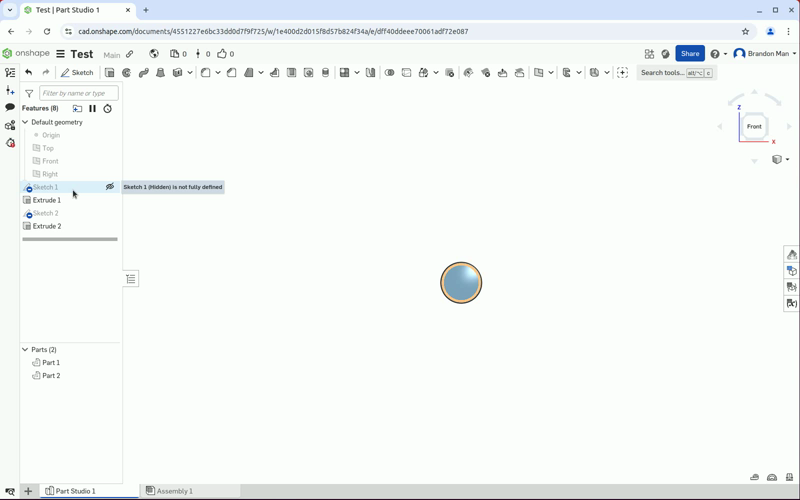
click(73, 189)
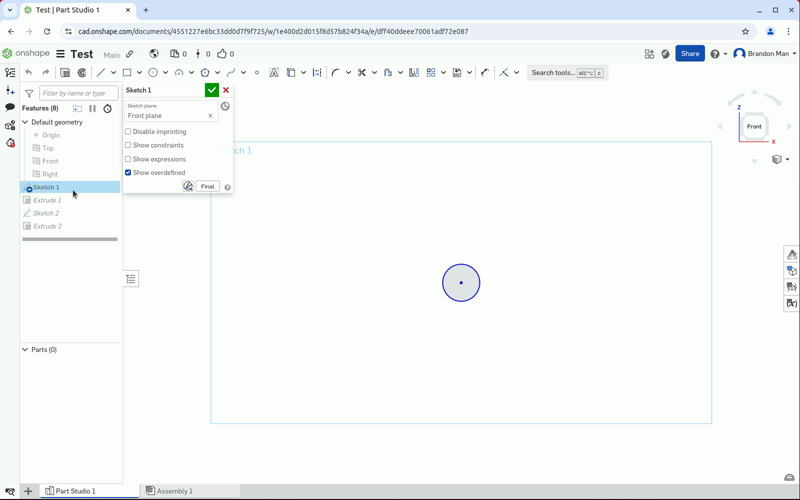
mouse_move(229, 92)
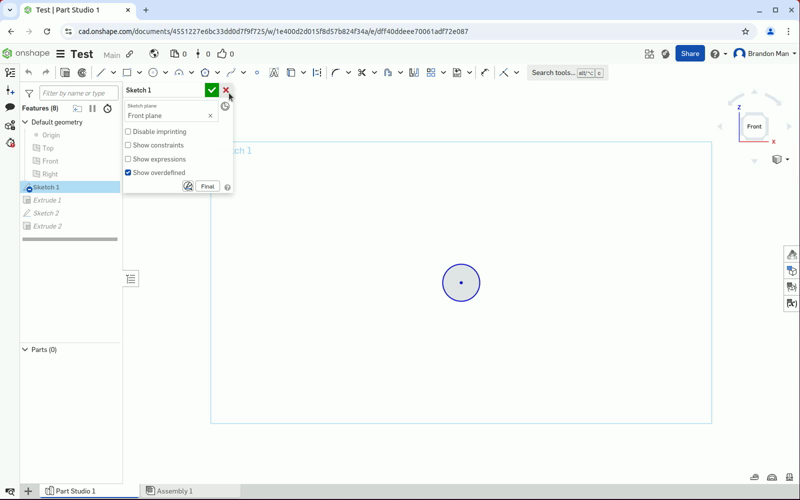
click(229, 92)
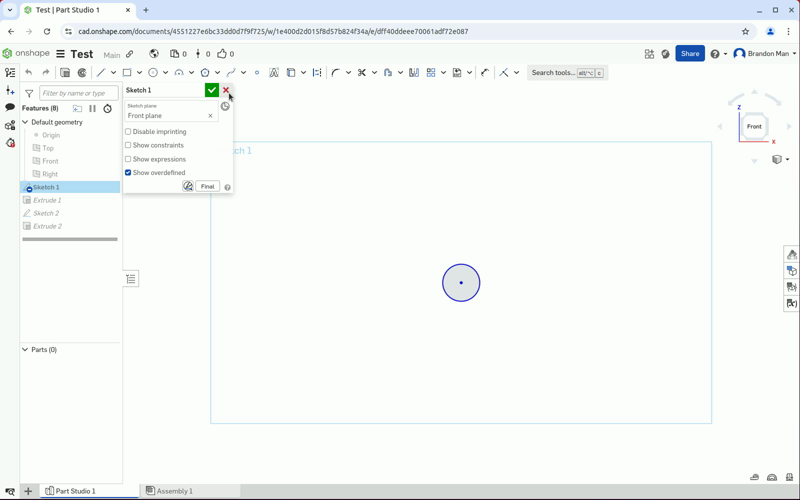
key(shift+s)
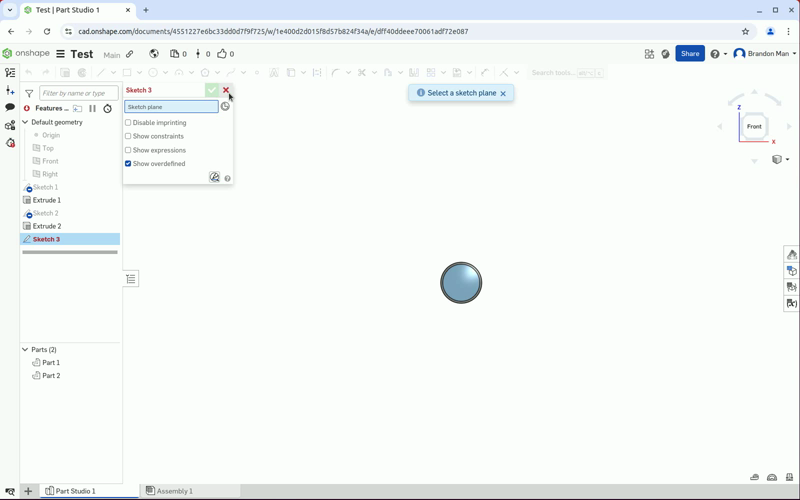
mouse_move(73, 163)
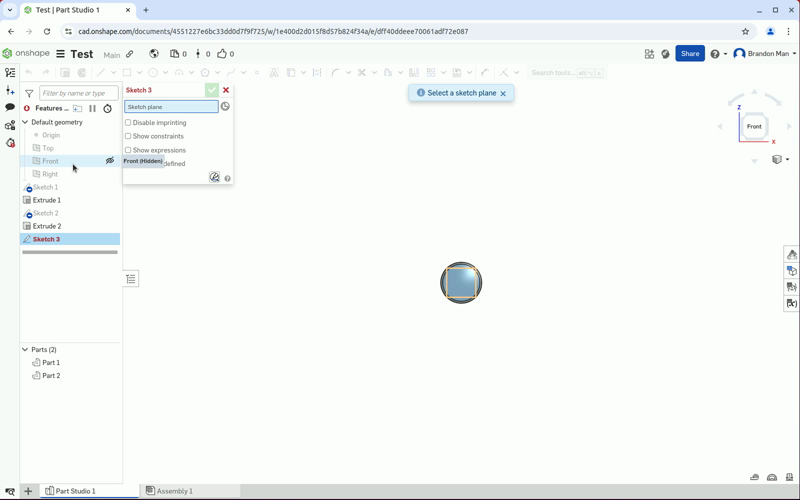
click(73, 163)
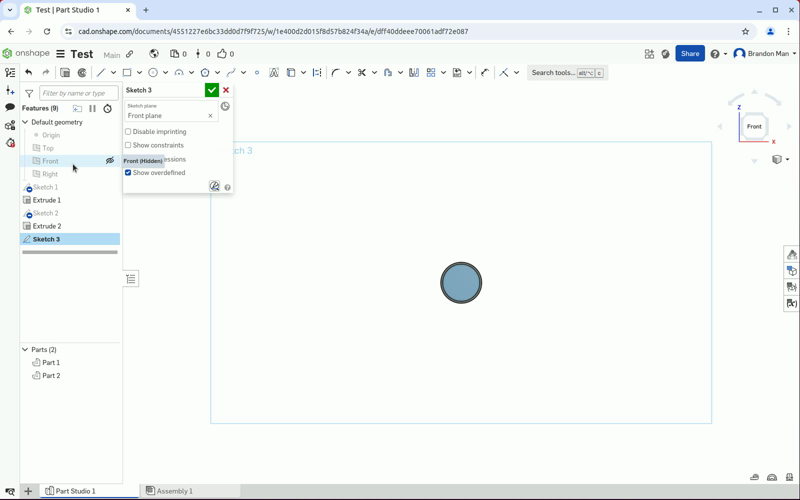
mouse_move(73, 352)
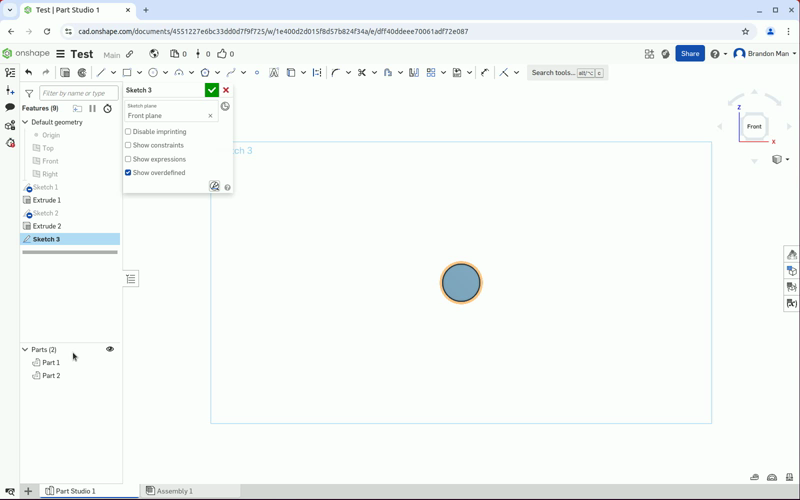
key(y)
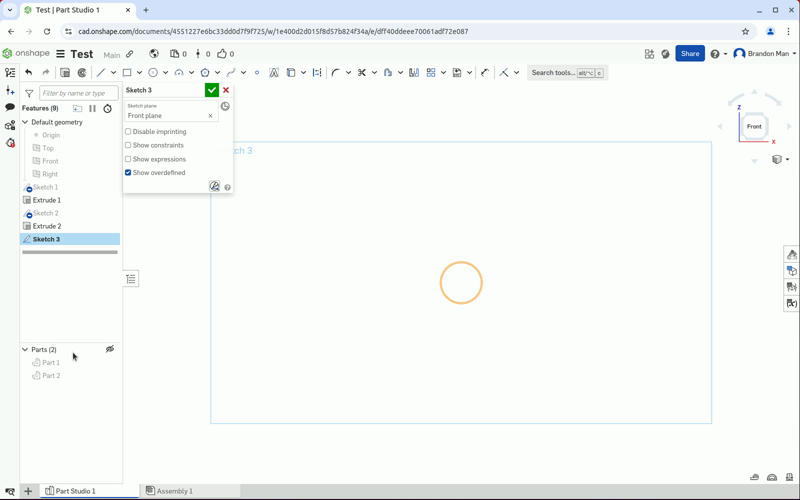
key(c)
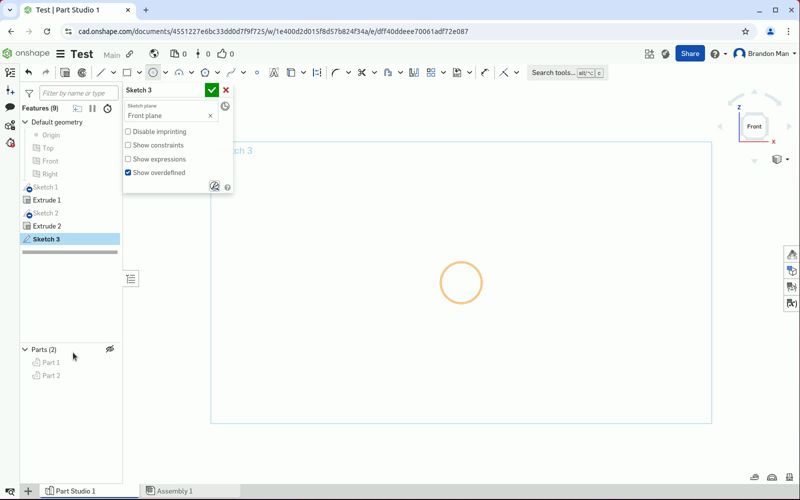
key_down(shift)
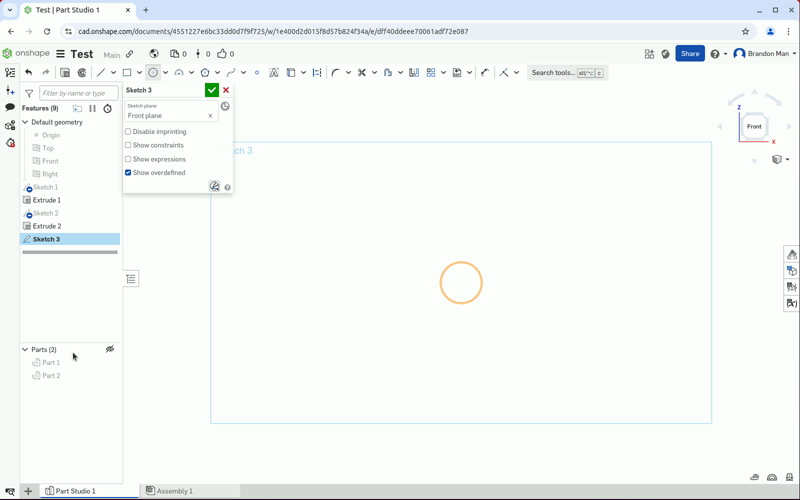
mouse_move(460, 282)
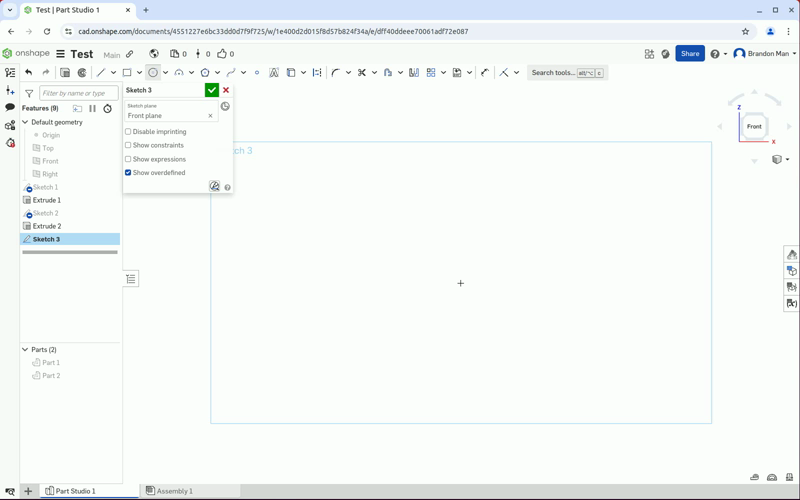
click(460, 282)
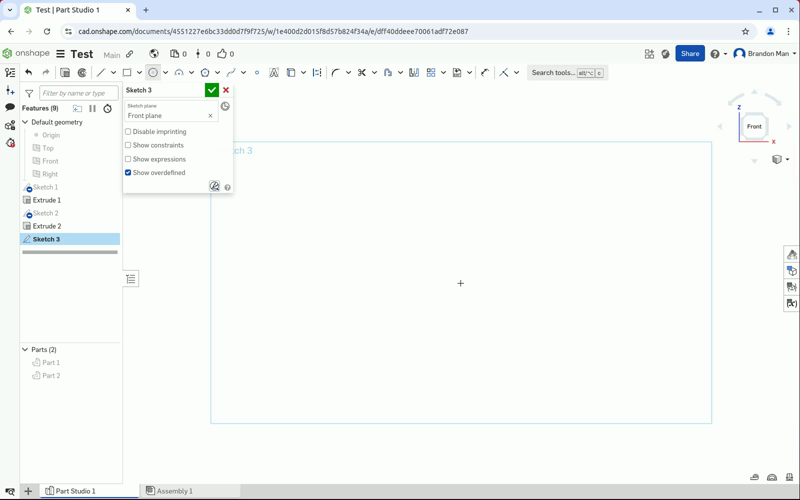
key_up(shift)
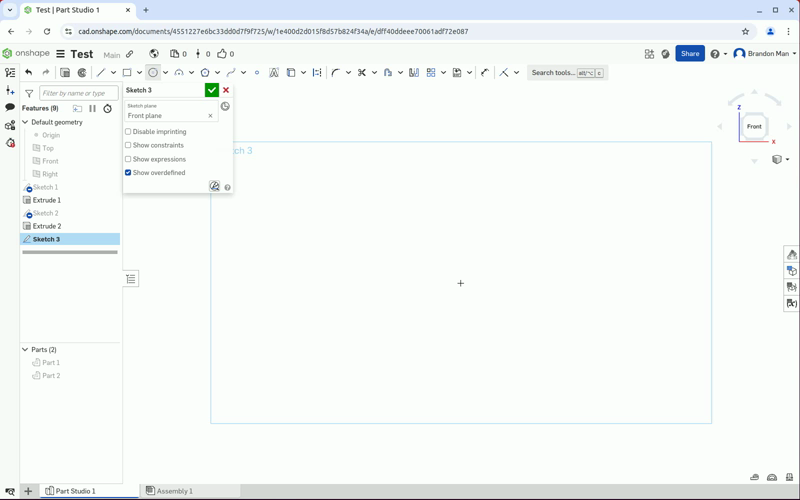
mouse_move(482, 282)
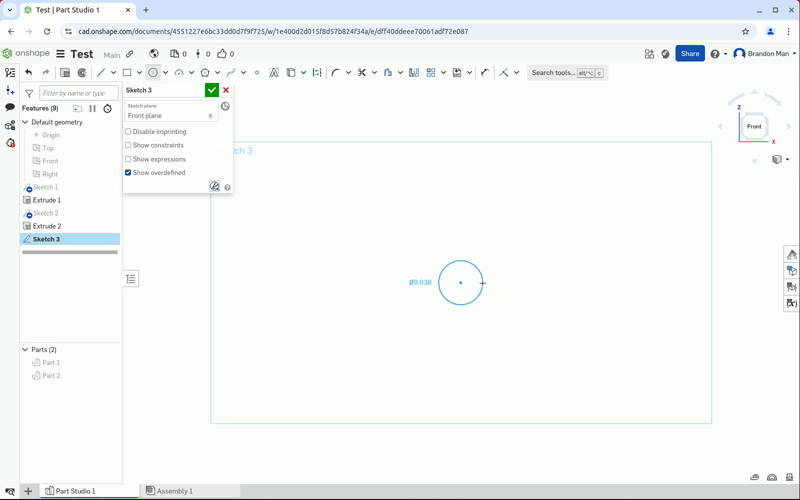
click(482, 282)
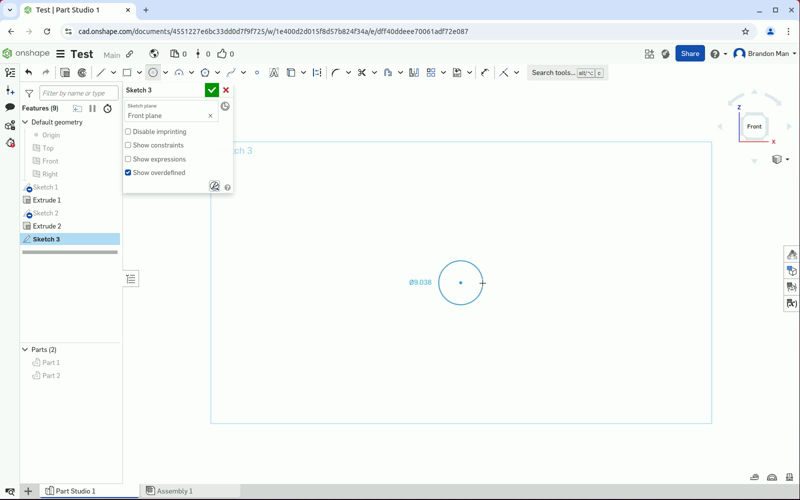
key(esc)
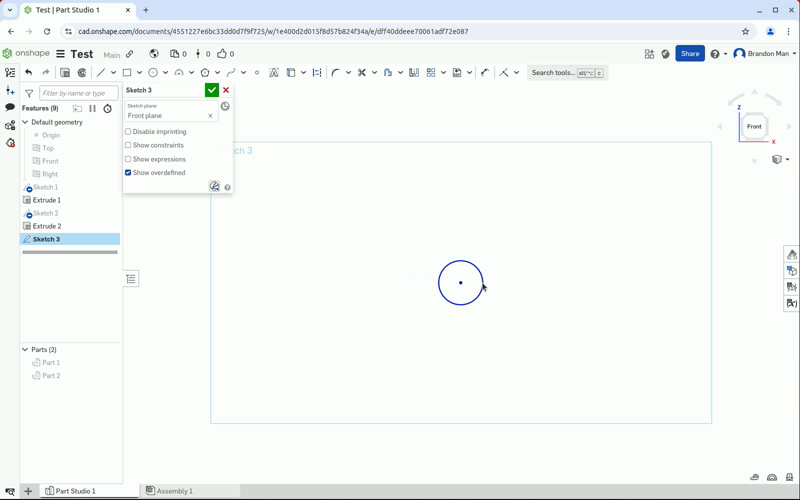
mouse_move(458, 278)
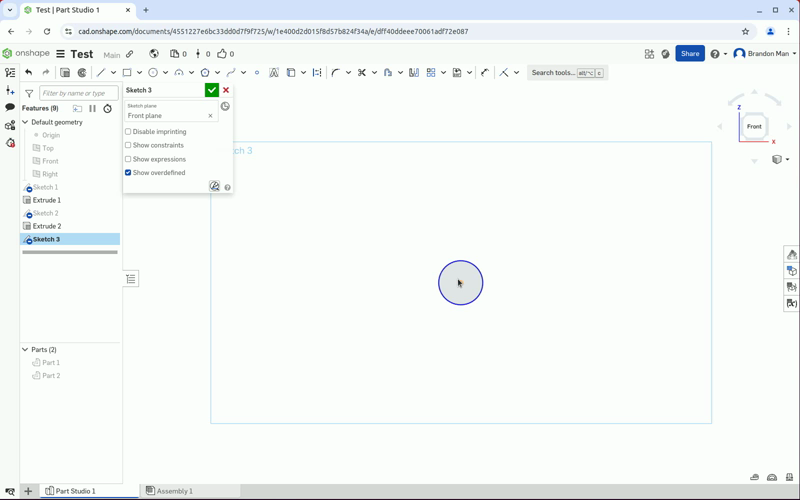
scroll(6)
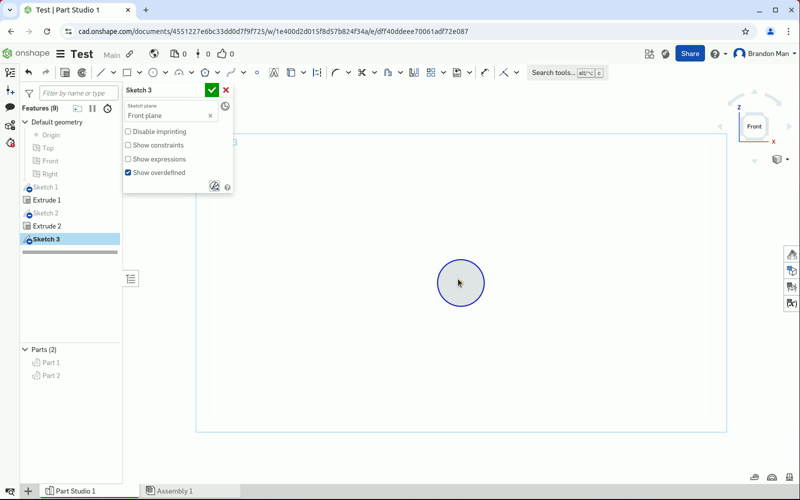
scroll(6)
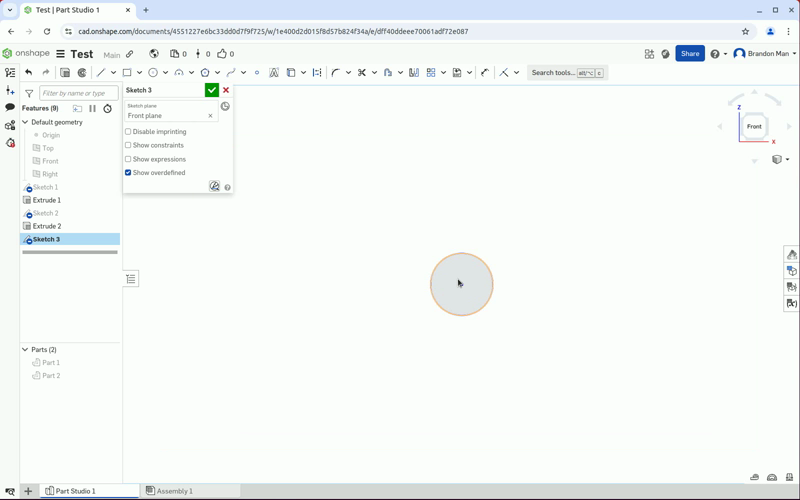
scroll(6)
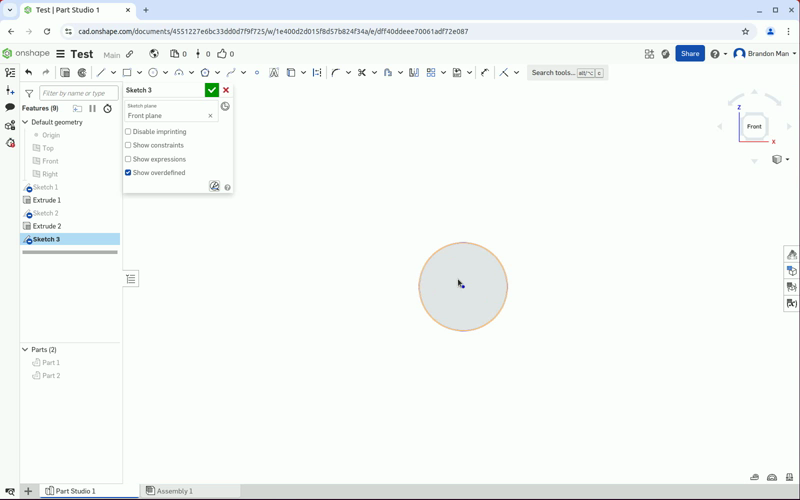
scroll(6)
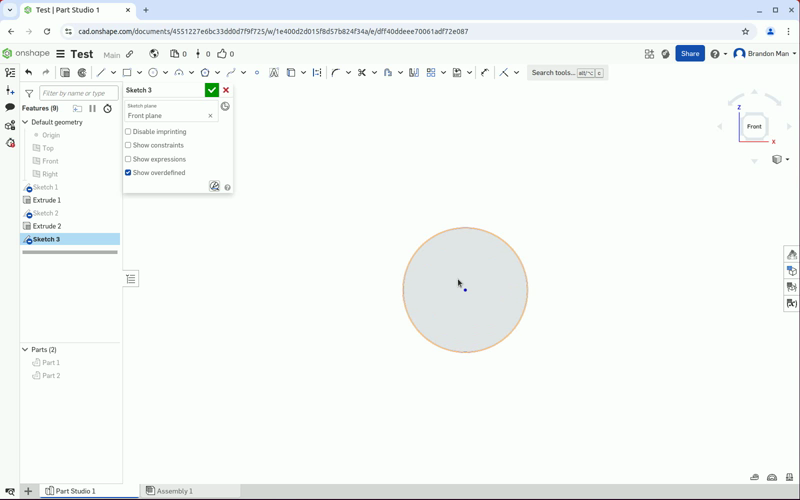
scroll(6)
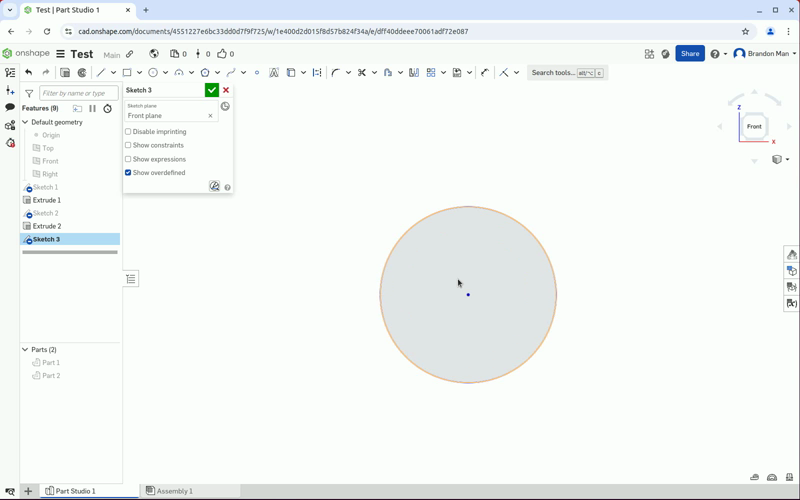
scroll(6)
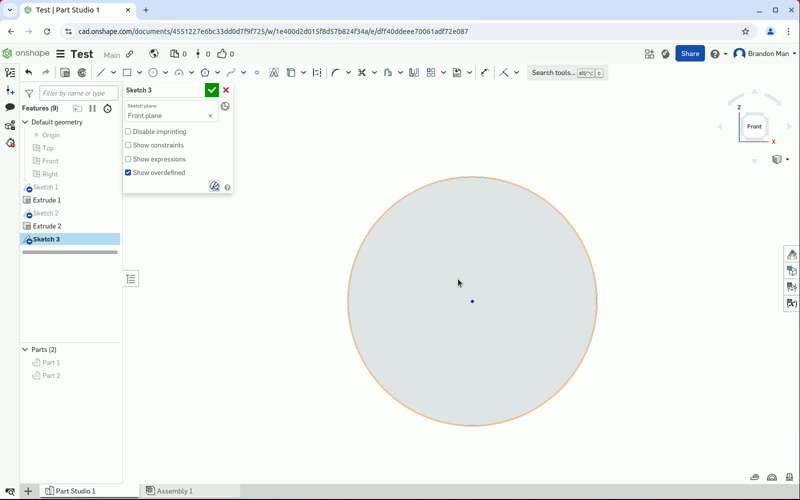
scroll(6)
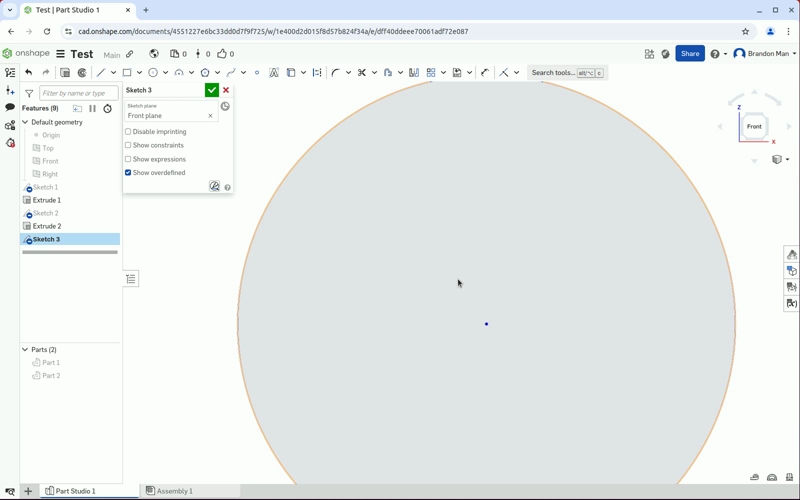
click(458, 278)
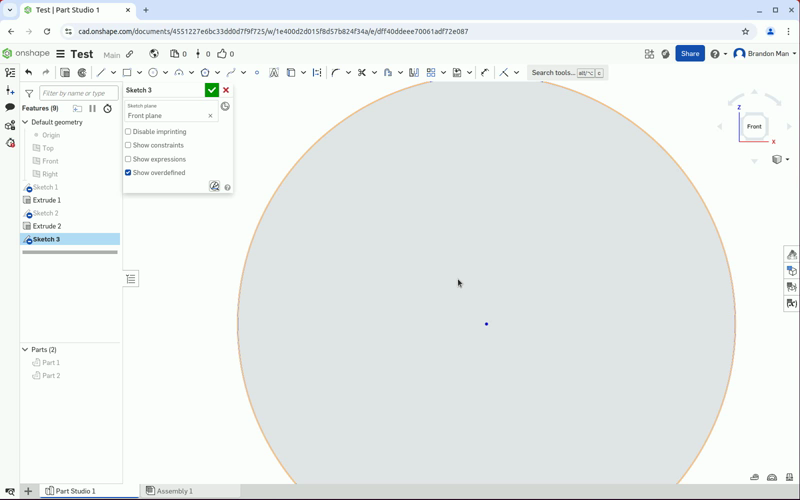
scroll(-6)
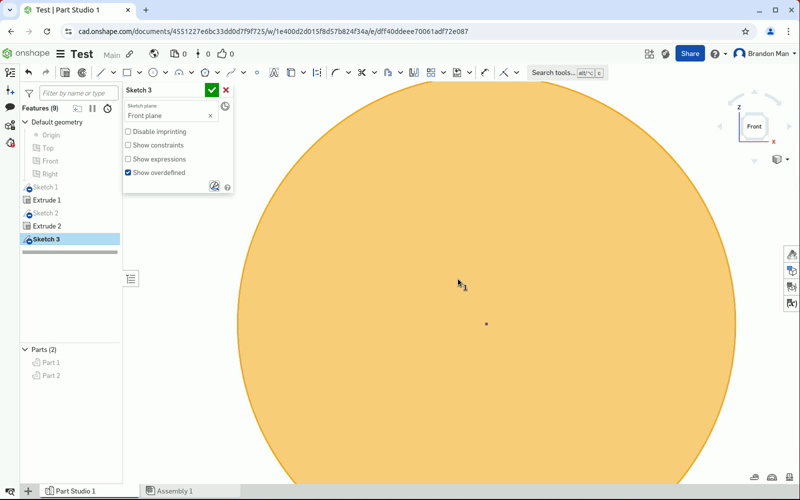
scroll(-6)
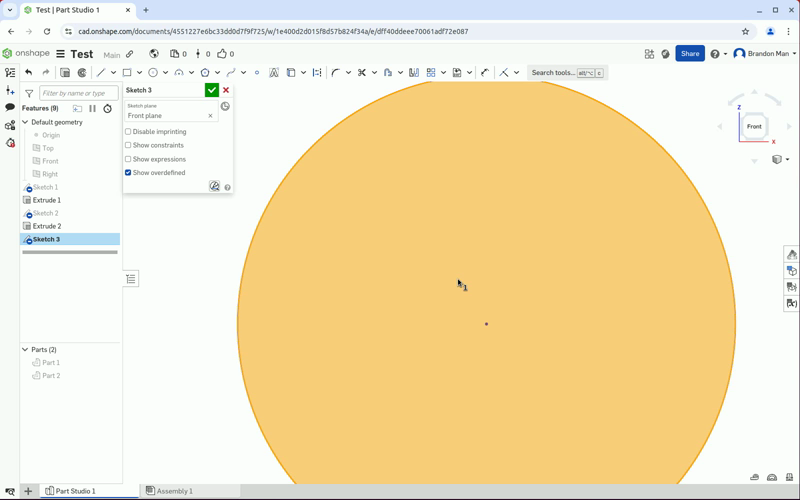
scroll(-6)
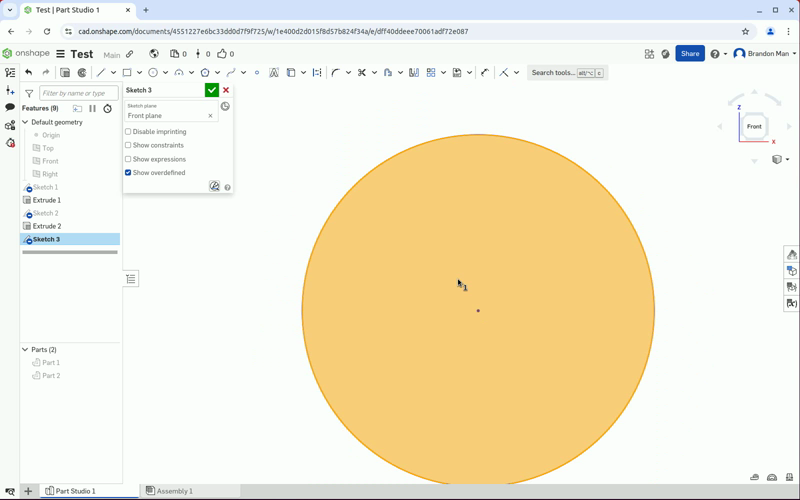
scroll(-6)
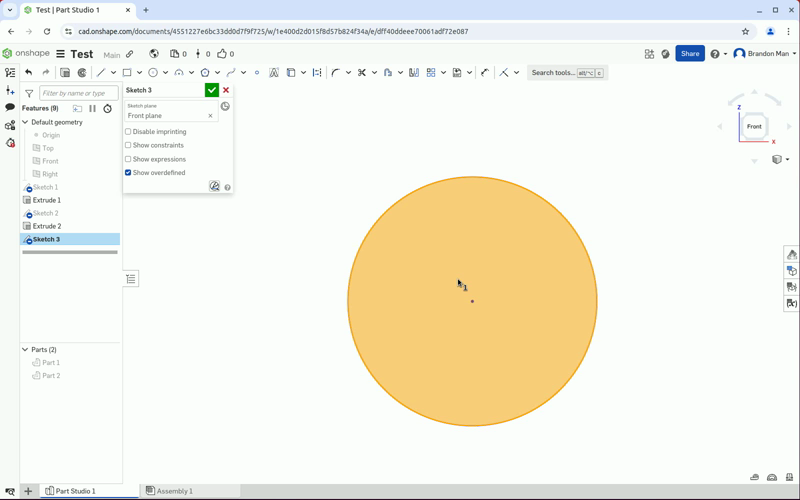
scroll(-6)
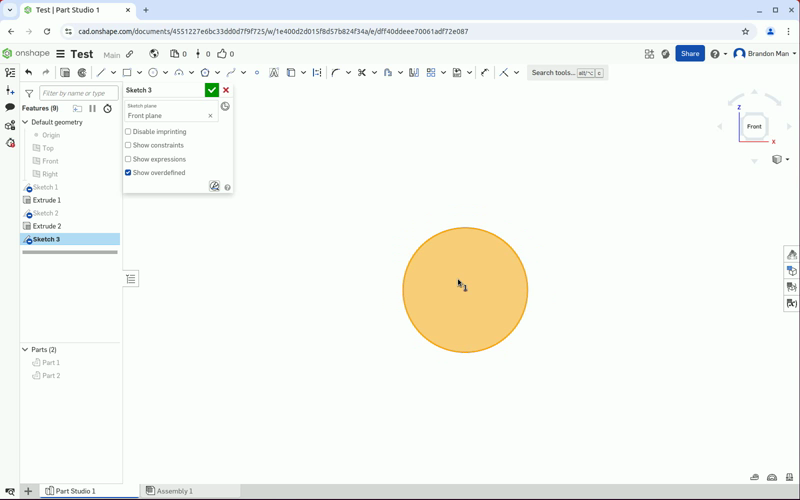
scroll(-6)
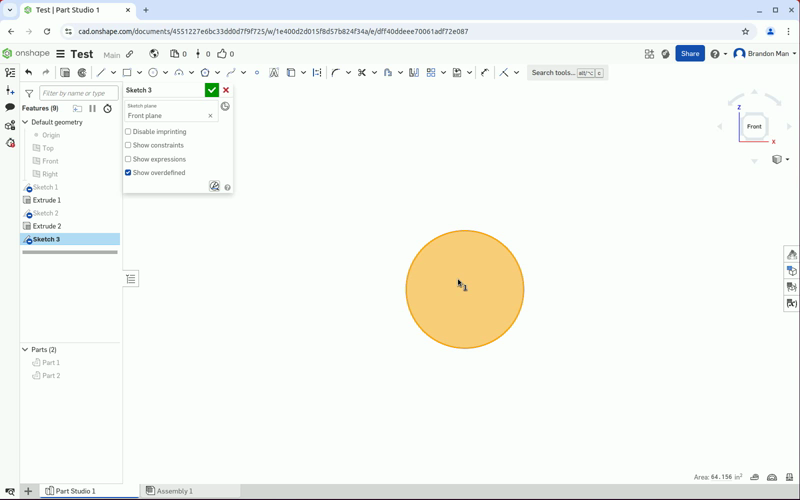
scroll(-6)
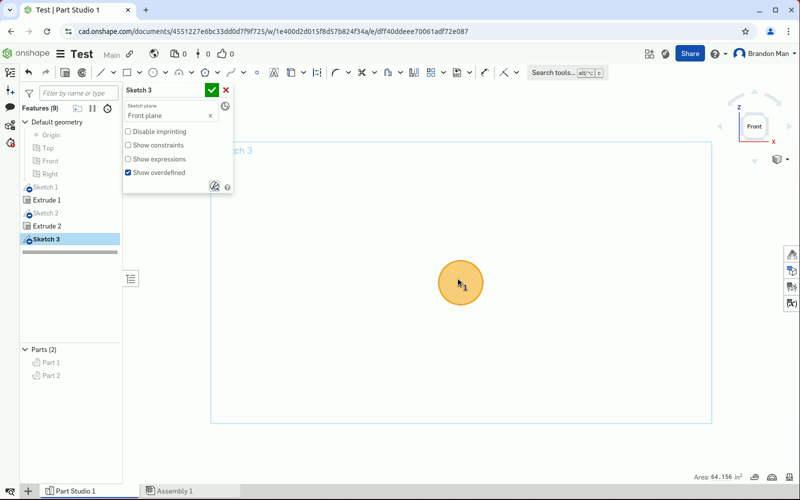
mouse_move(73, 352)
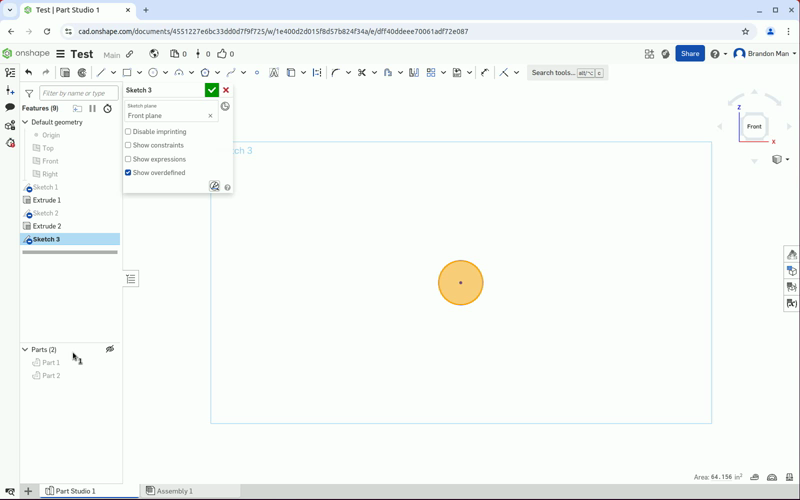
key(shift+y)
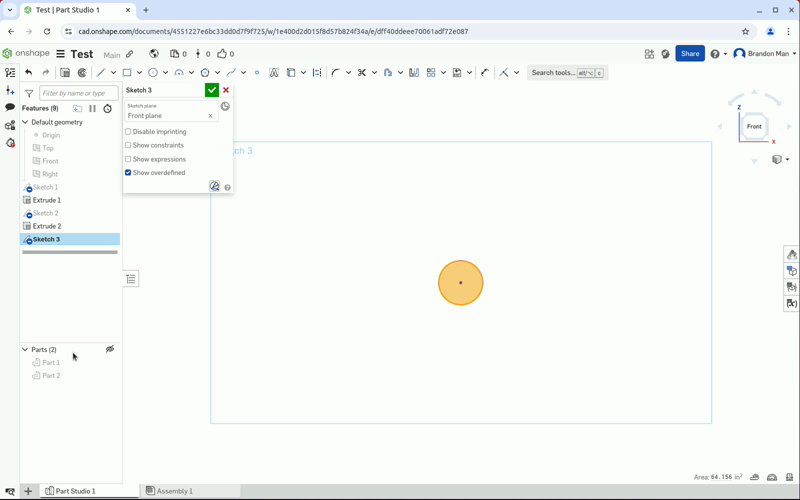
key(shift+e)
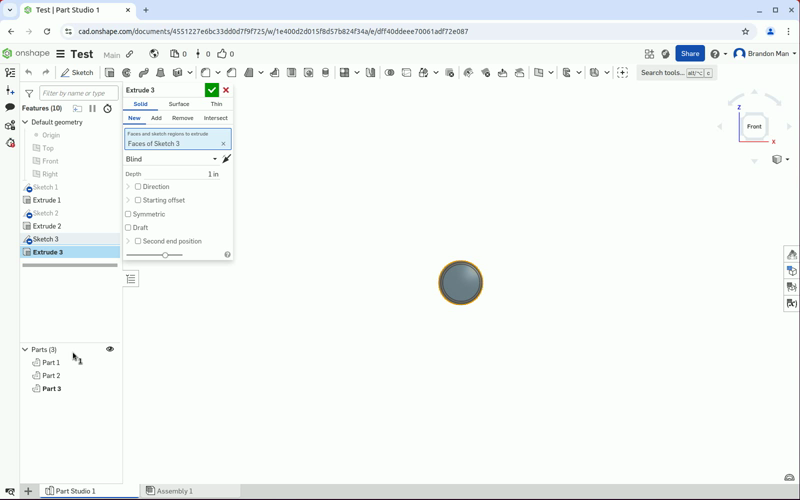
mouse_move(143, 106)
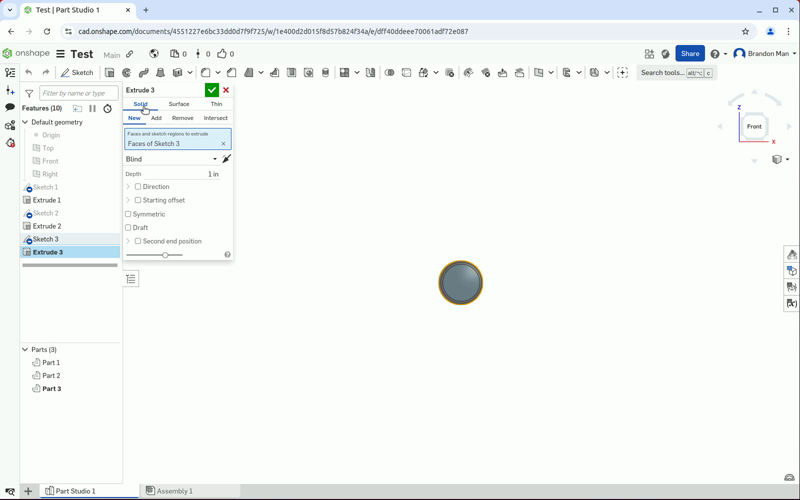
click(143, 106)
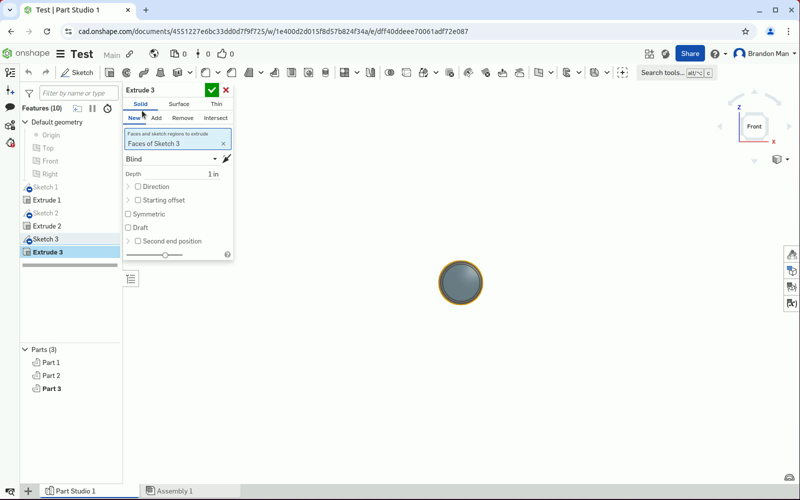
mouse_move(137, 120)
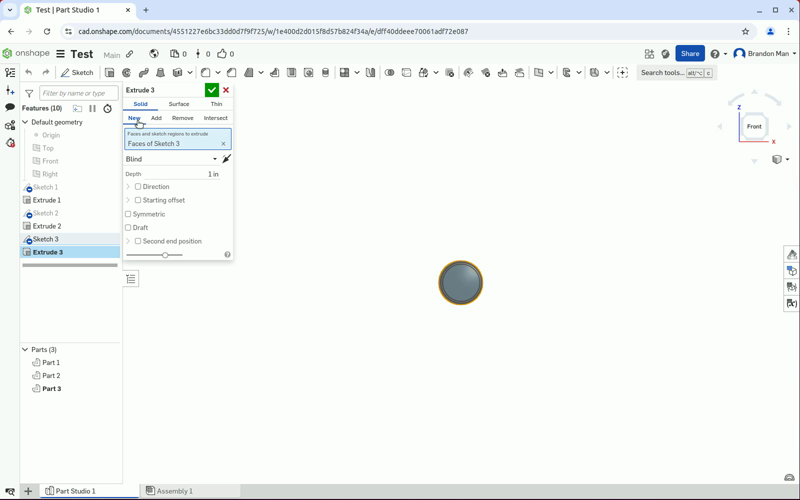
click(137, 120)
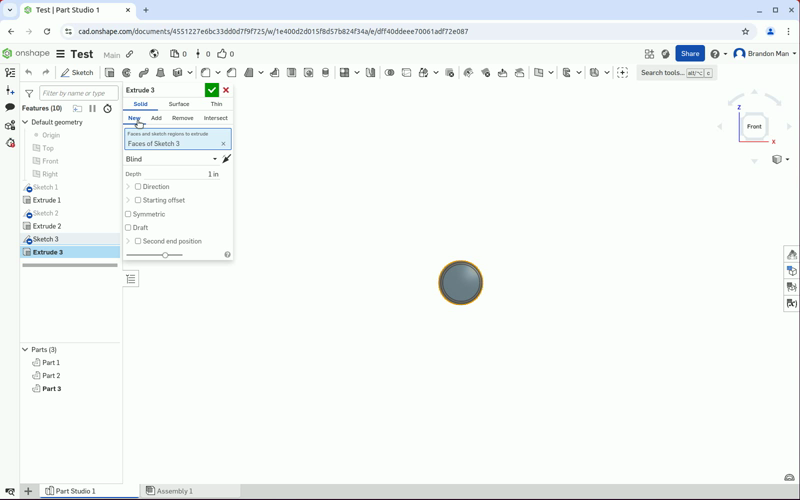
key(tab, 4)
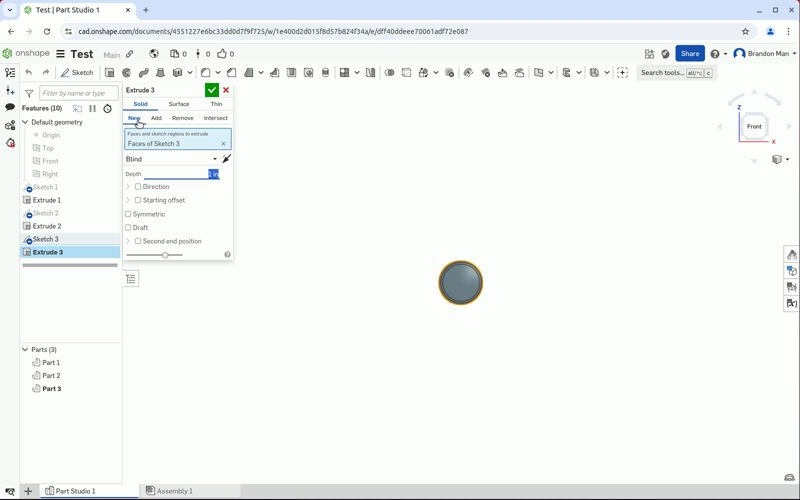
text(18.535)
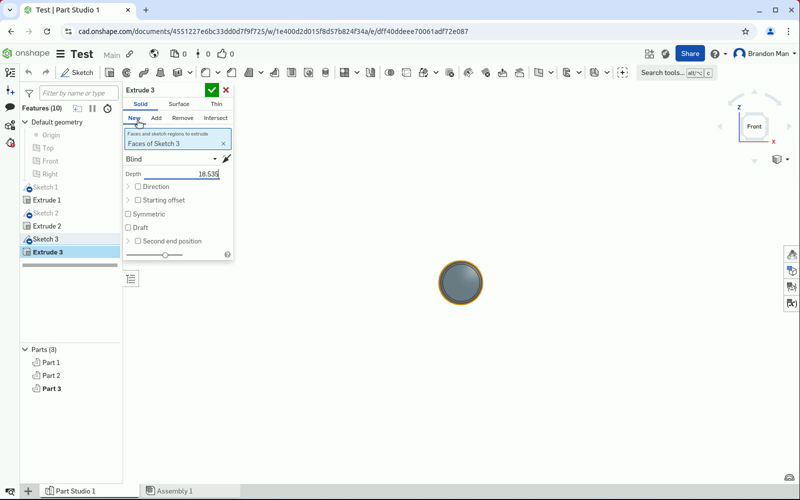
key(enter)
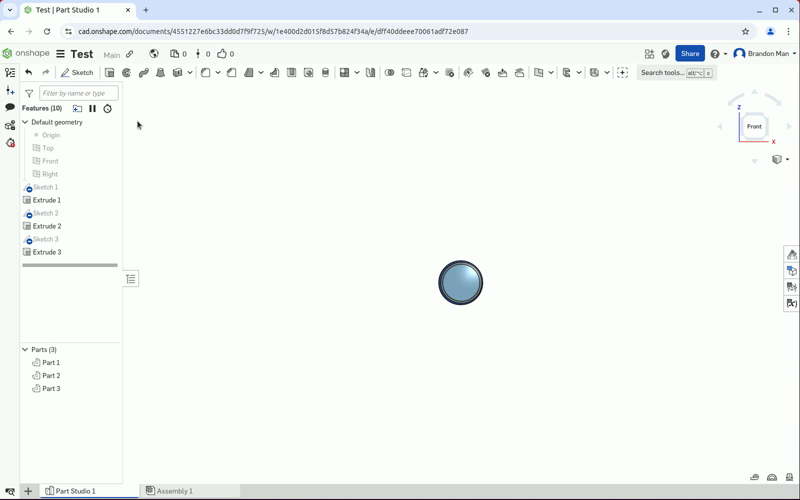
key(shift+h)
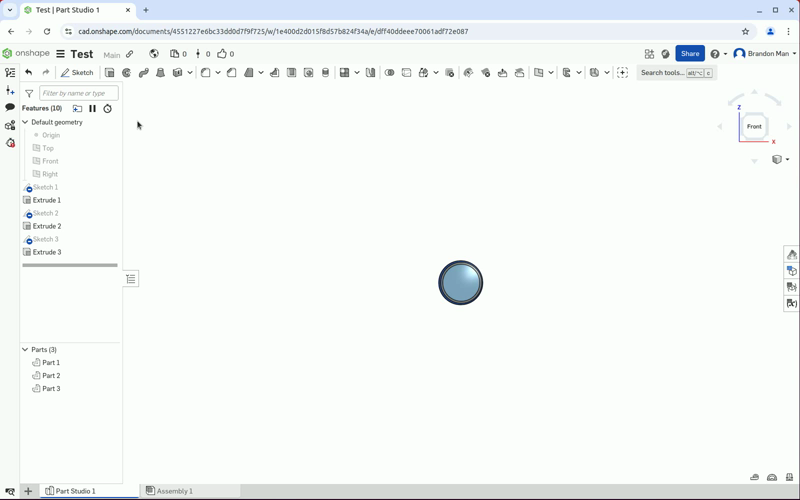
key(shift+h)
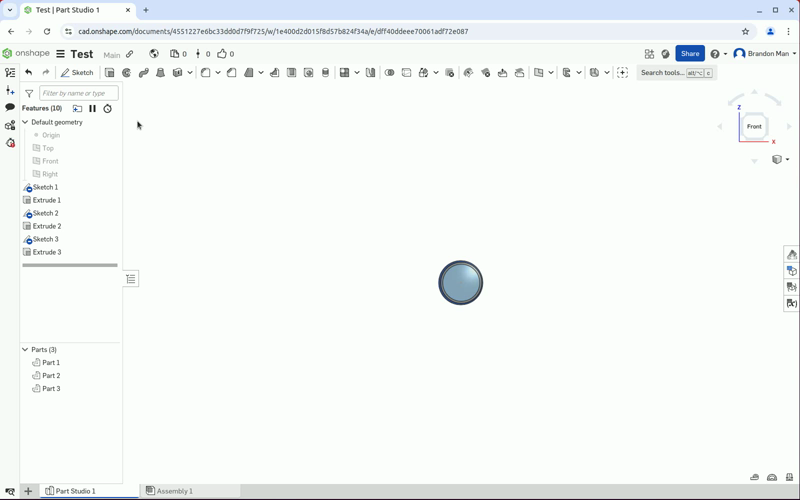
key(shift+7)
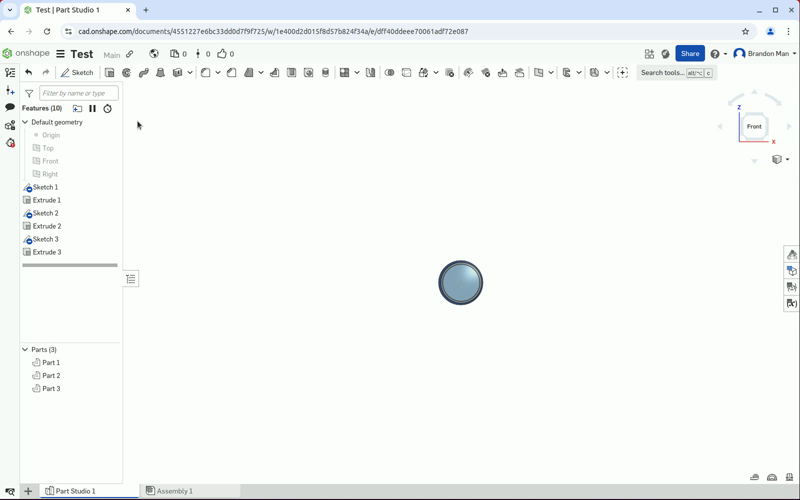
key(left, 2)
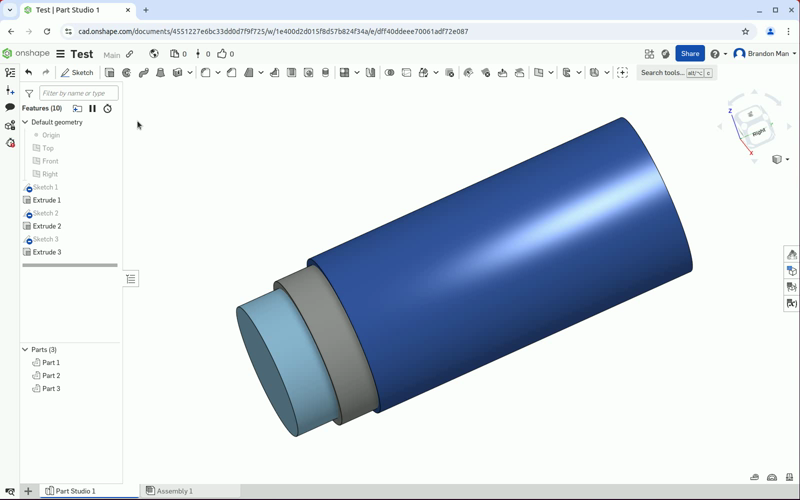
key(down, 2)
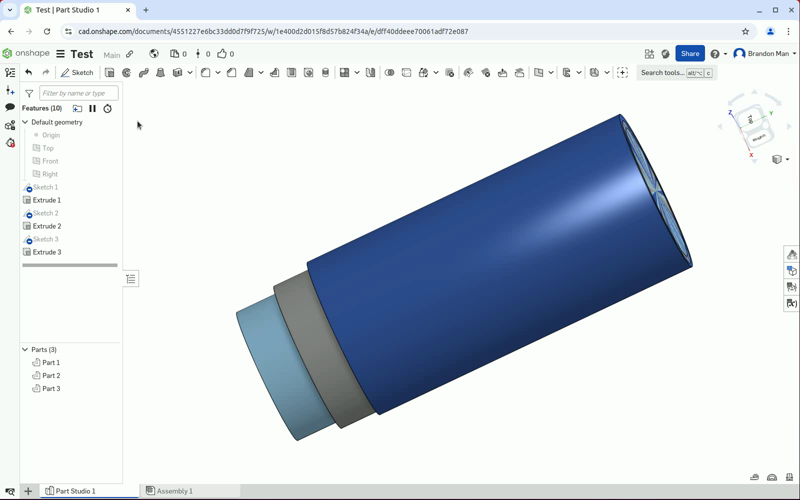
key(up, 2)
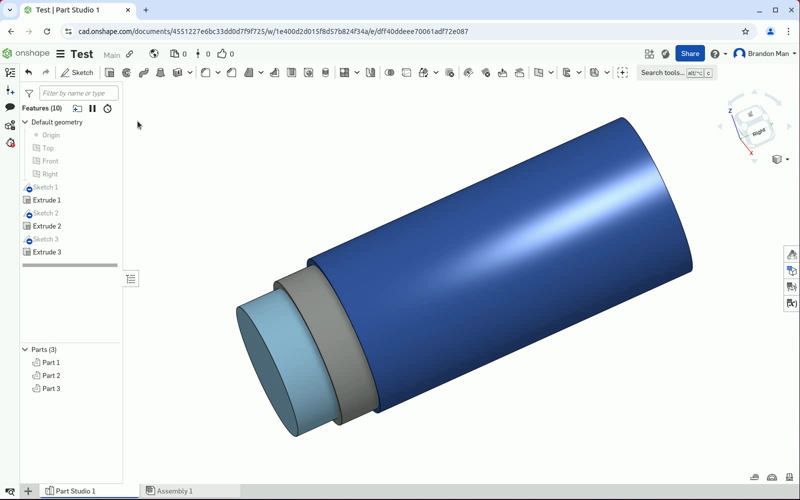
key(right, 2)
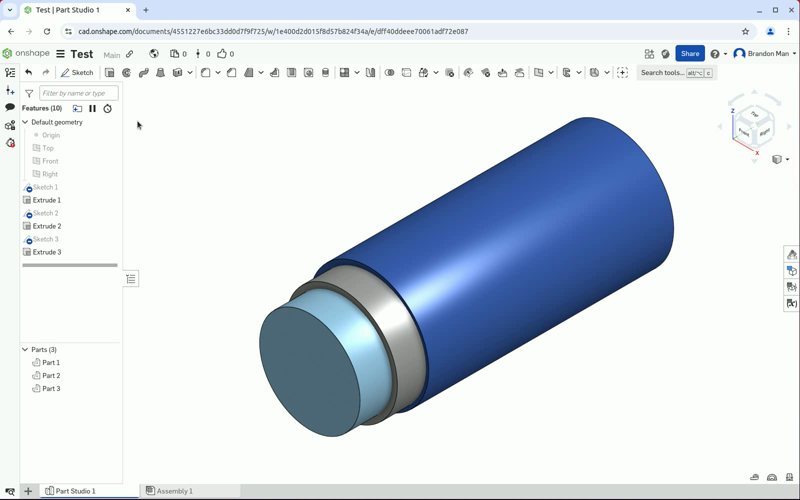
mouse_move(73, 189)
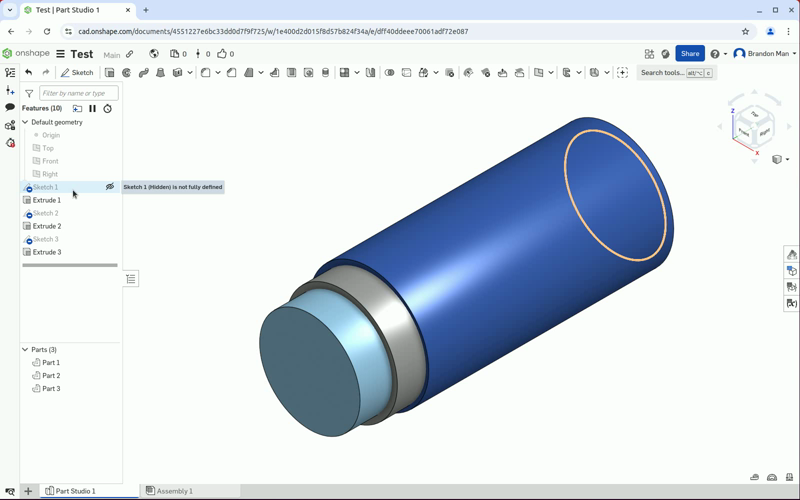
click(73, 189)